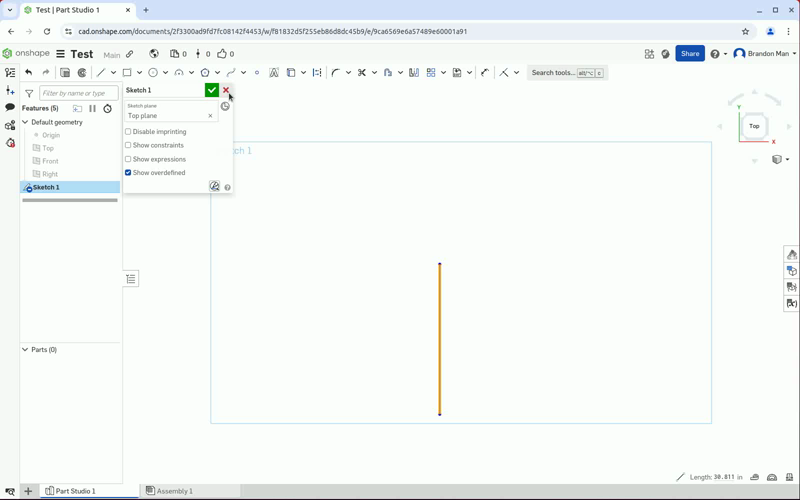
key(shift+h)
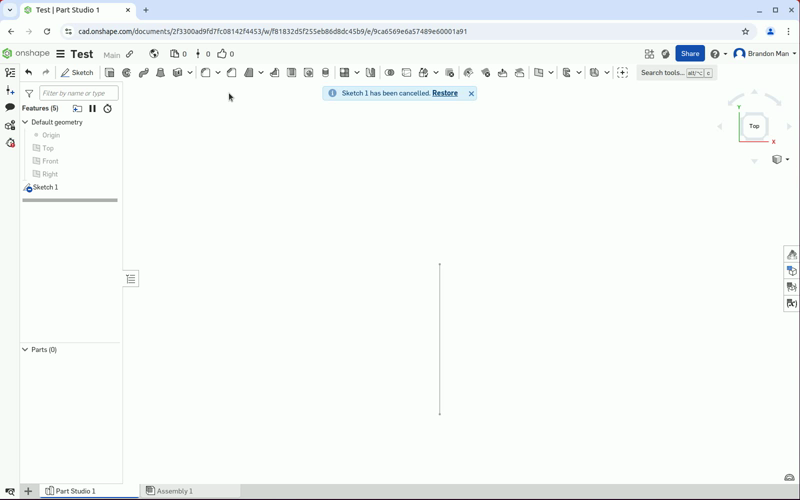
mouse_move(73, 352)
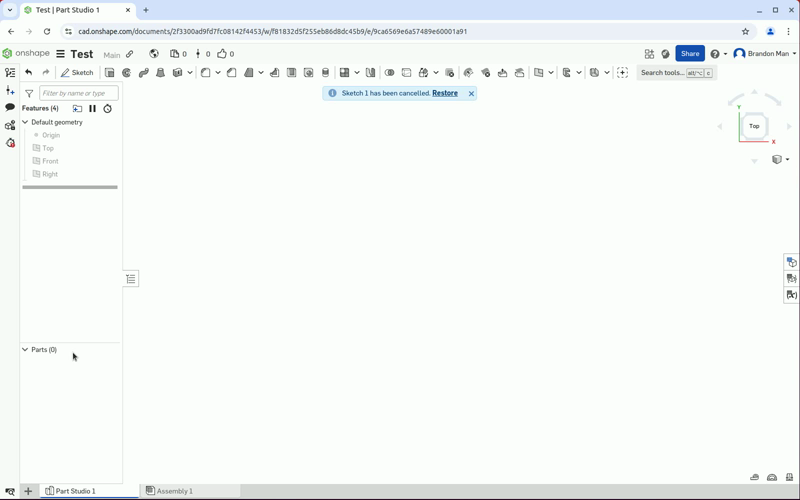
key(y)
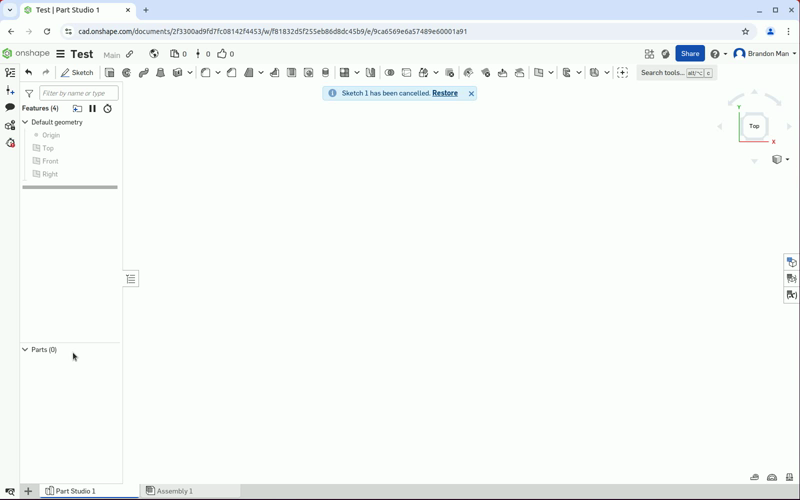
key(shift+p)
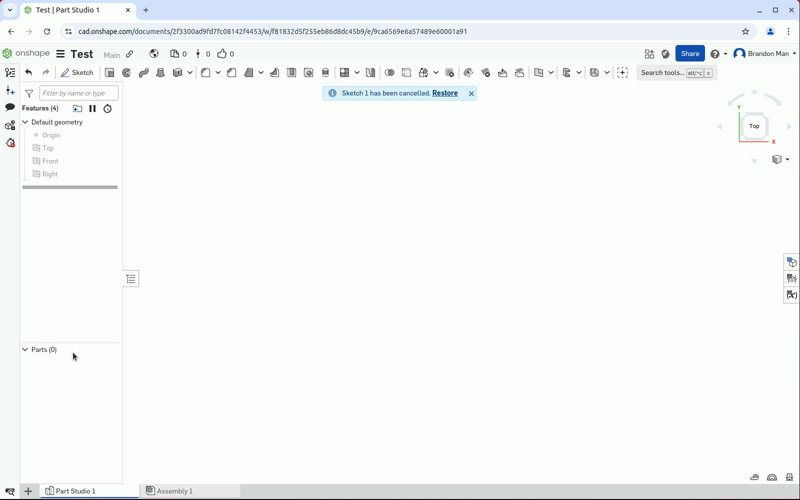
key(space)
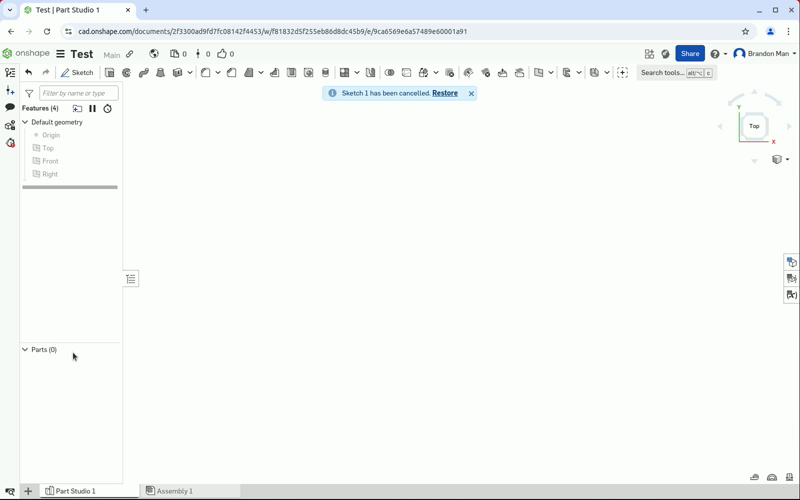
key_down(shift)
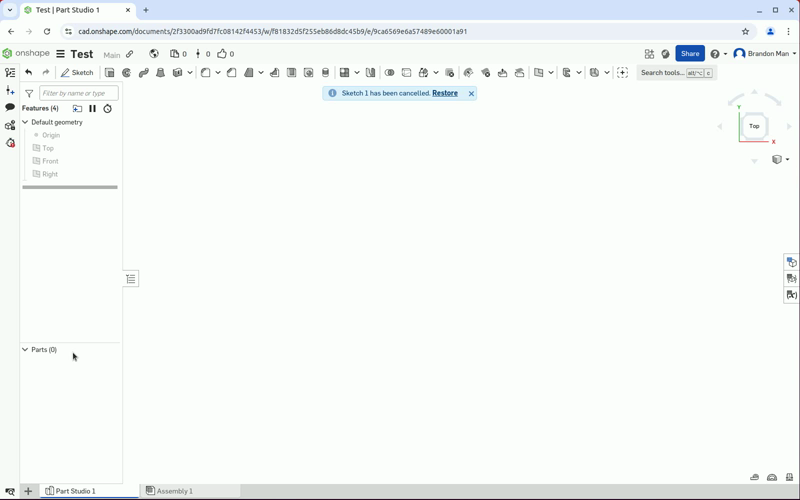
key(up)
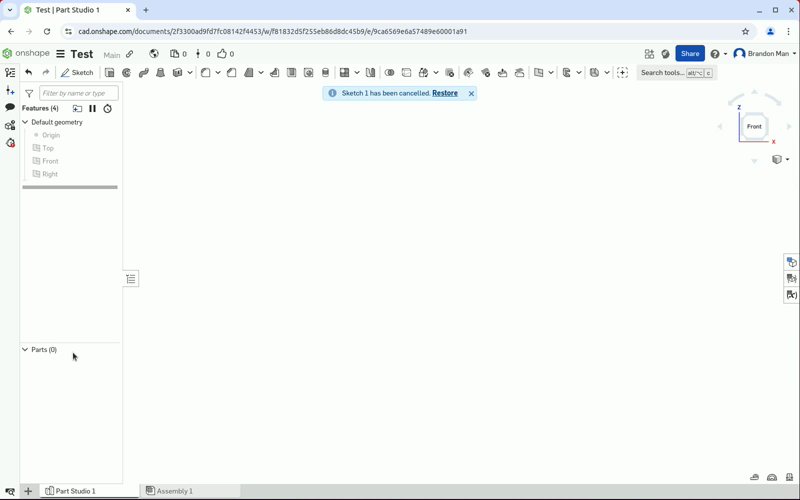
key_up(shift)
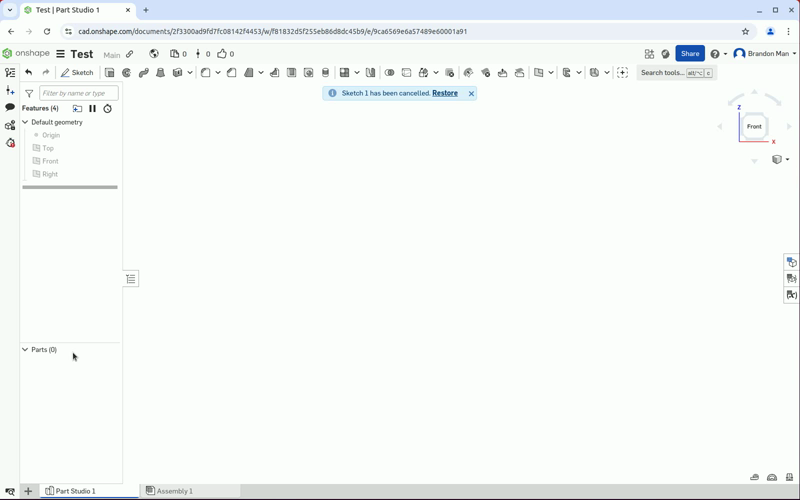
mouse_move(73, 352)
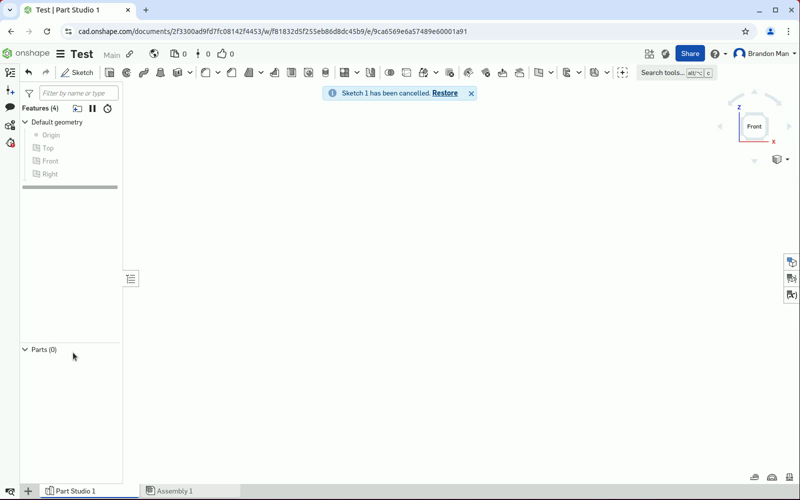
key(shift+y)
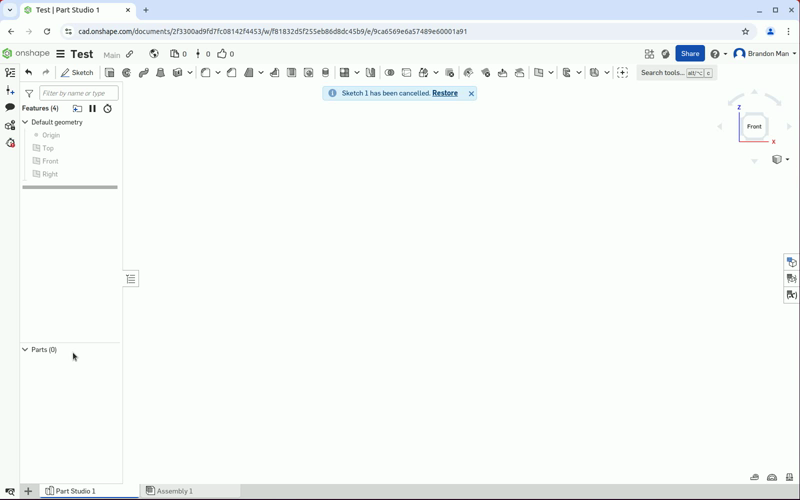
key(shift+s)
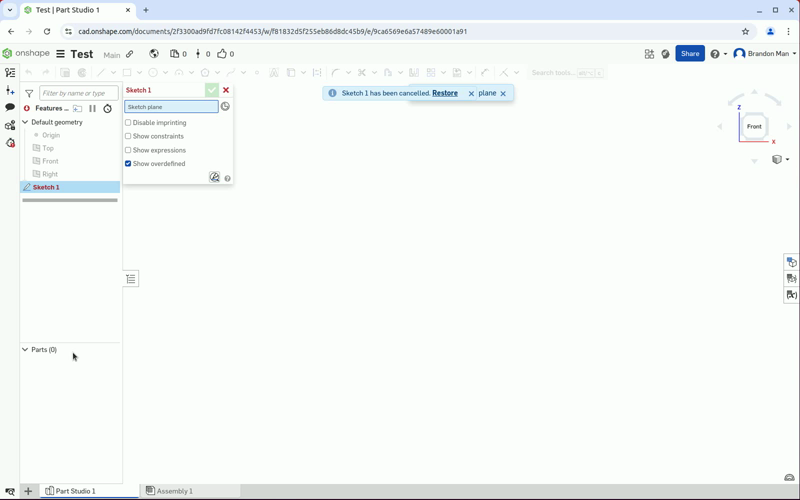
mouse_move(73, 163)
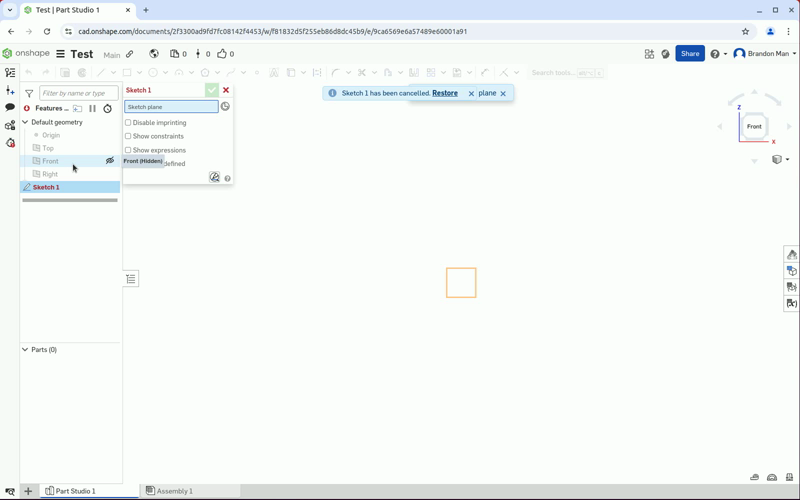
click(73, 163)
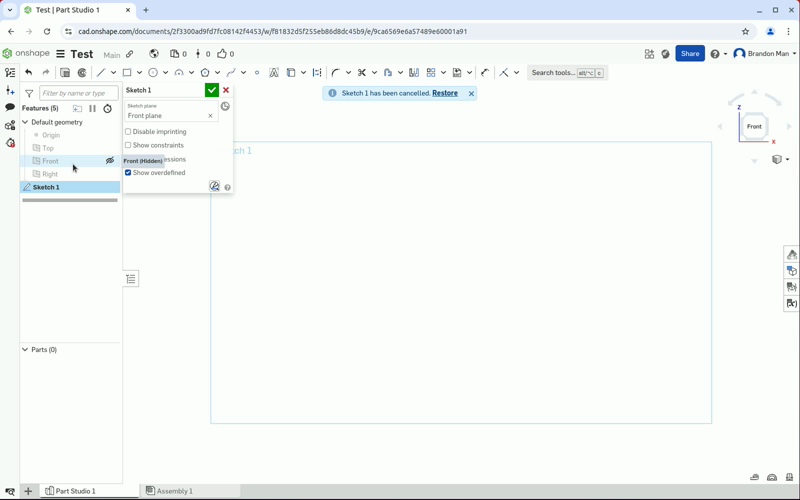
mouse_move(73, 352)
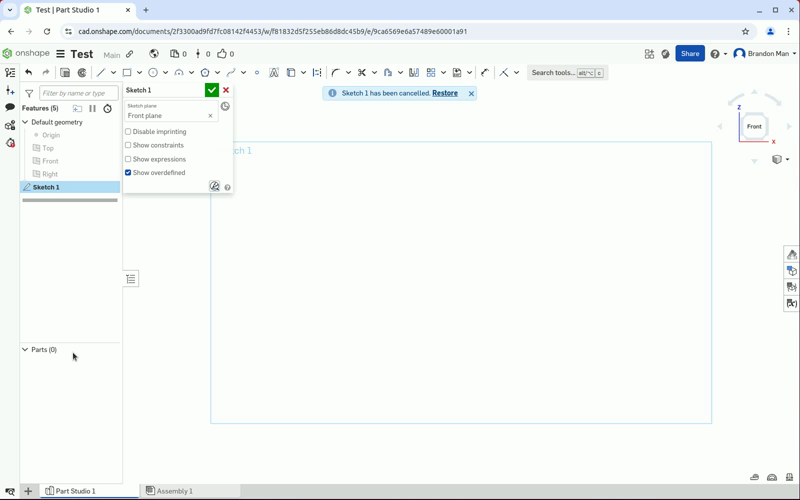
key(y)
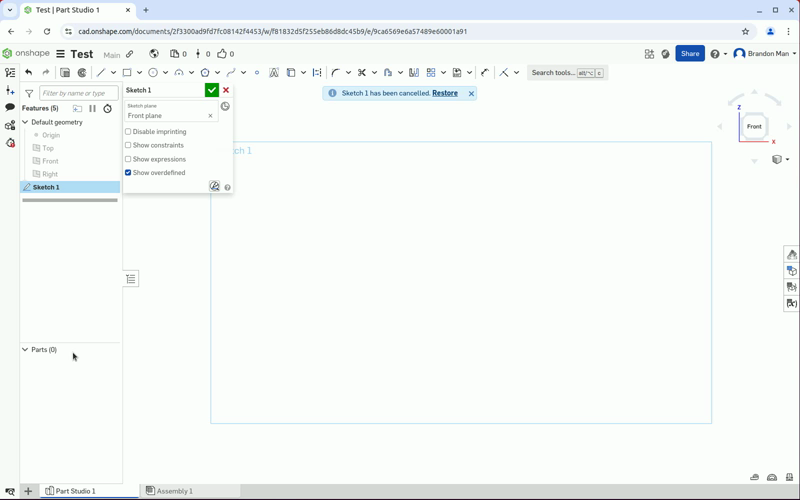
key(l)
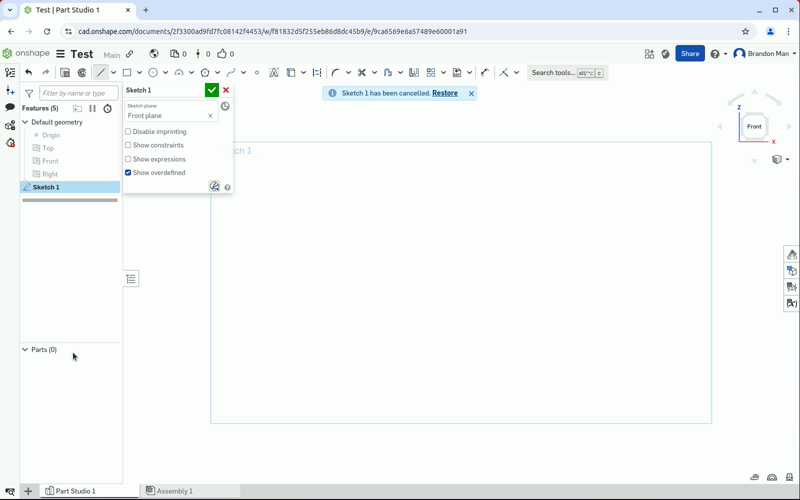
key_down(shift)
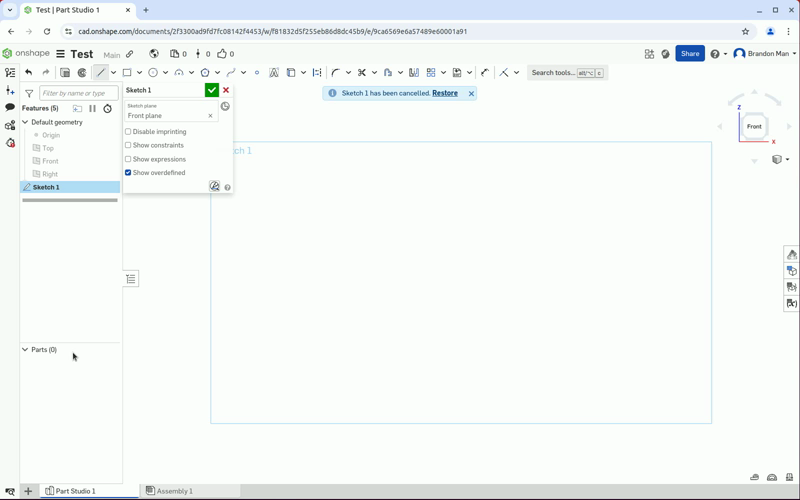
mouse_move(364, 307)
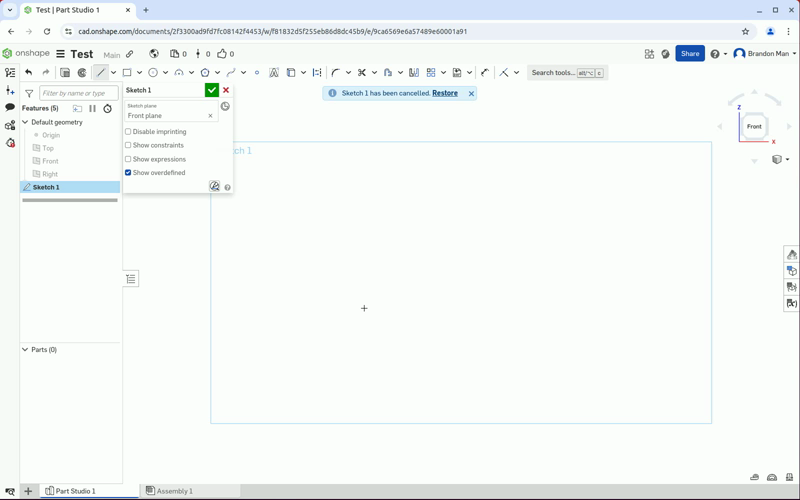
click(364, 307)
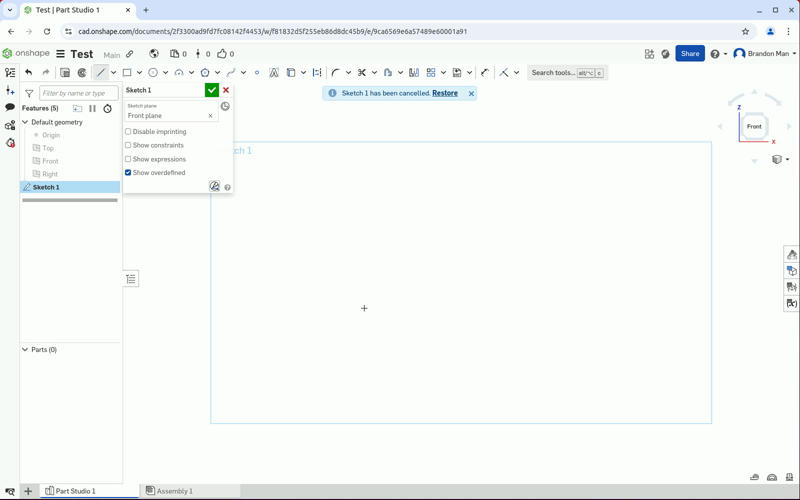
key_up(shift)
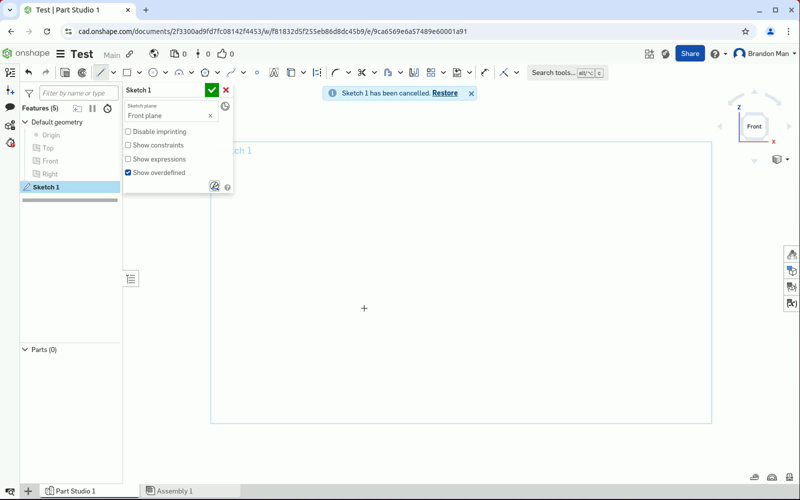
key_down(shift)
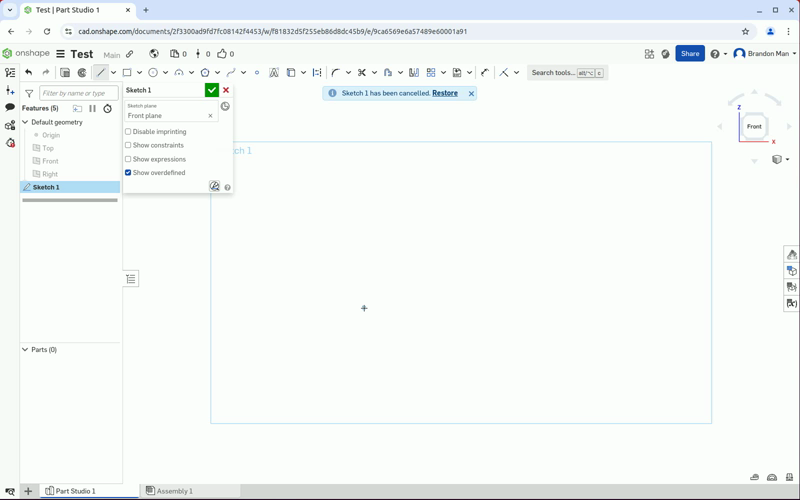
mouse_move(557, 307)
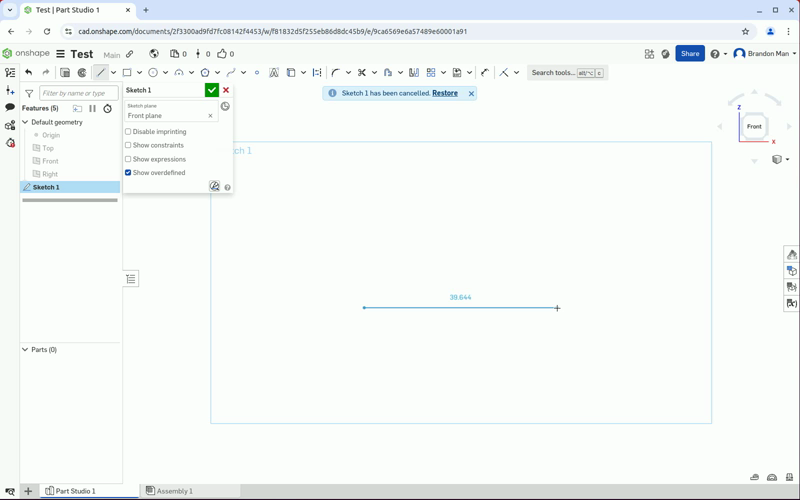
click(557, 307)
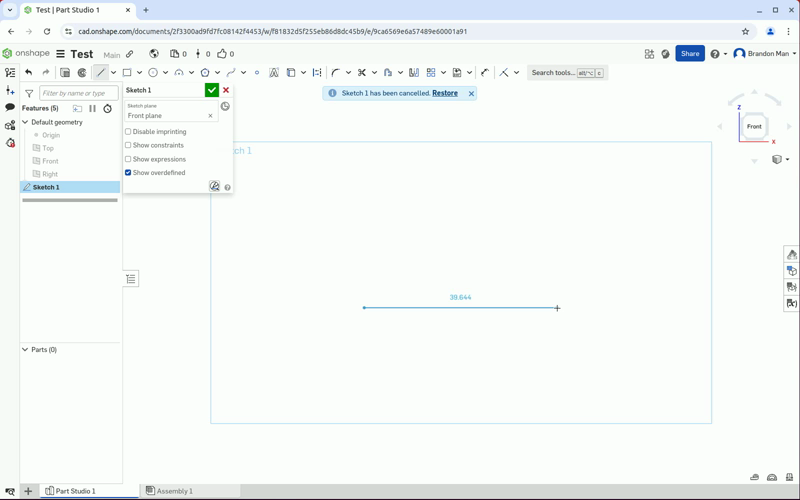
key_up(shift)
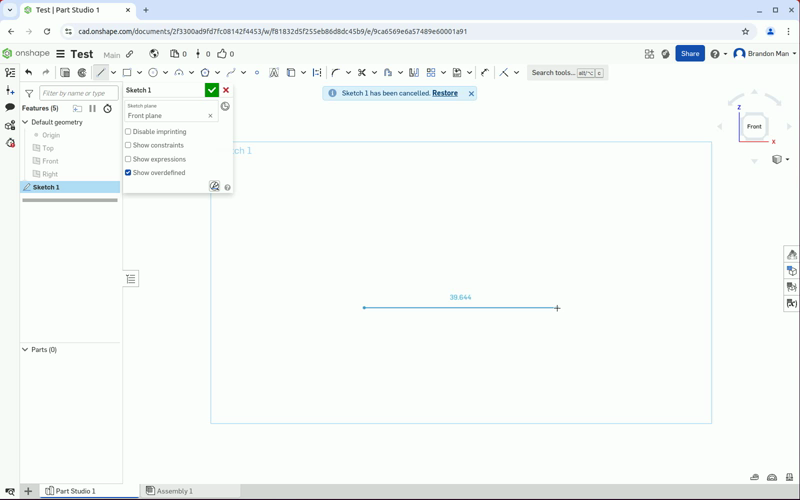
key_down(shift)
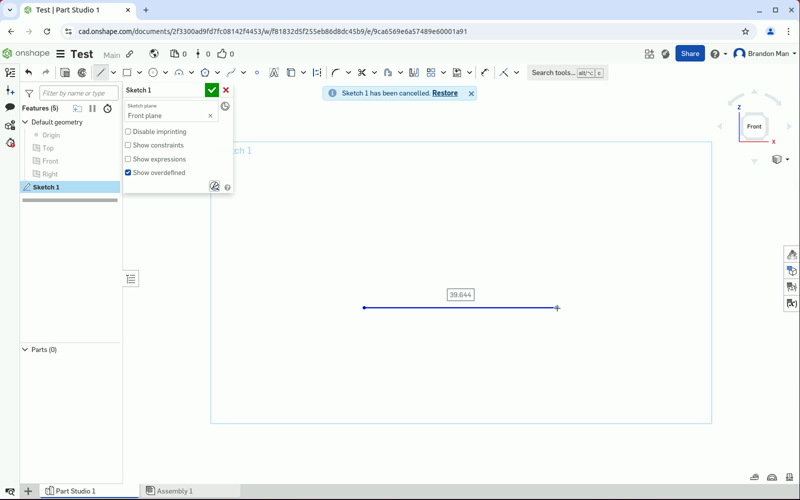
mouse_move(587, 307)
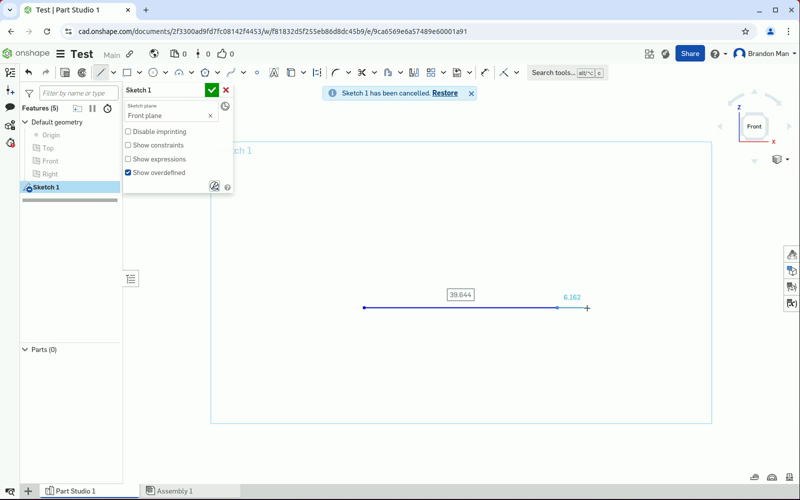
mouse_move(557, 258)
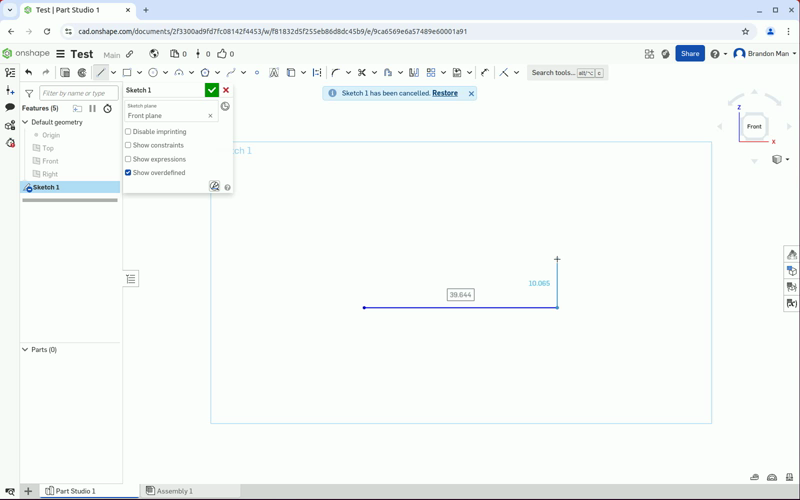
click(557, 258)
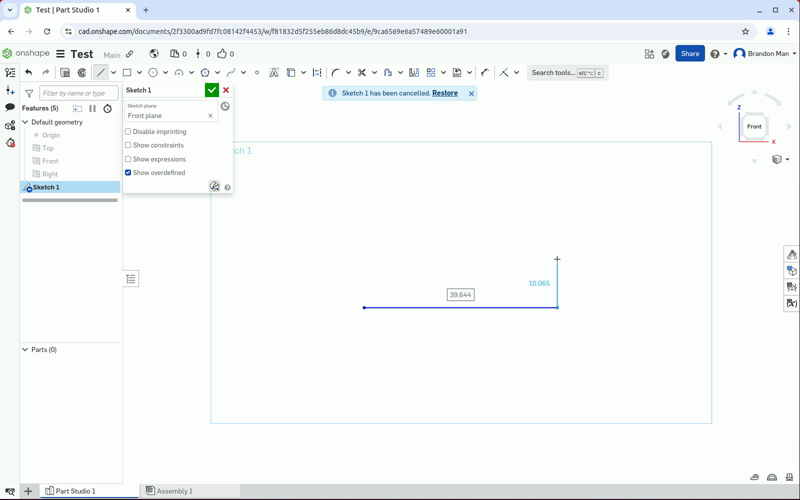
key_up(shift)
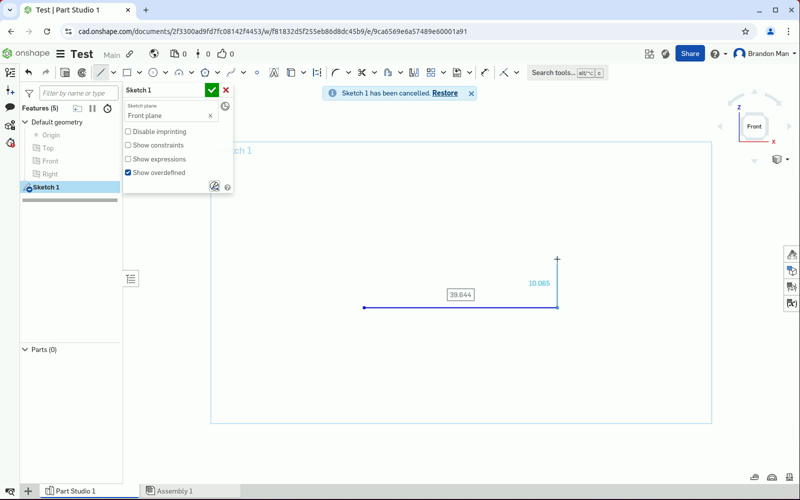
key_down(shift)
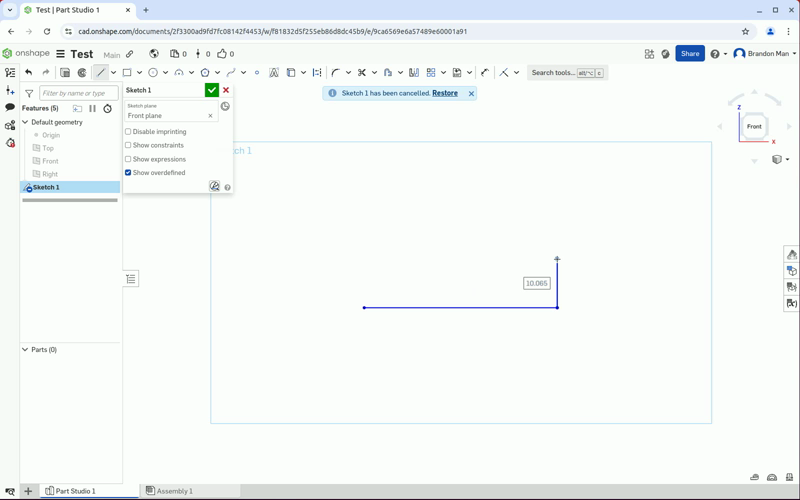
mouse_move(364, 258)
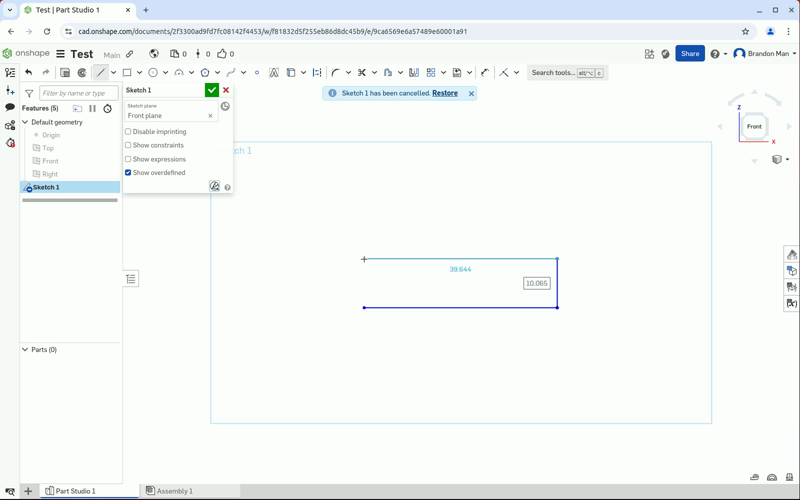
click(364, 258)
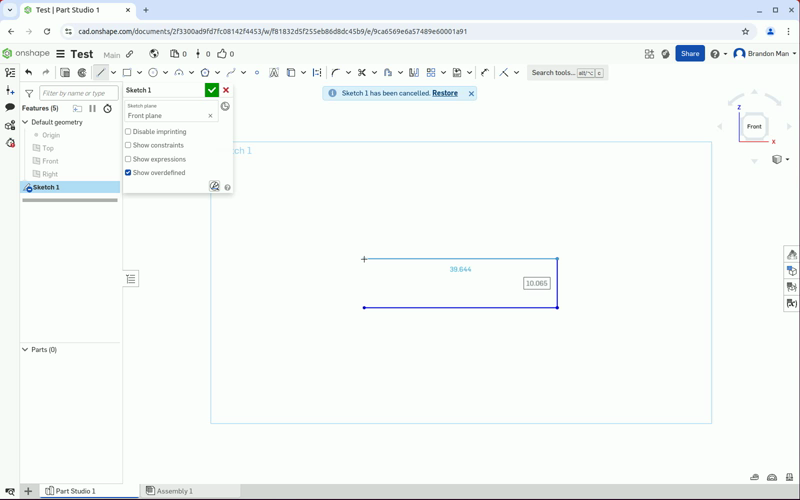
key_up(shift)
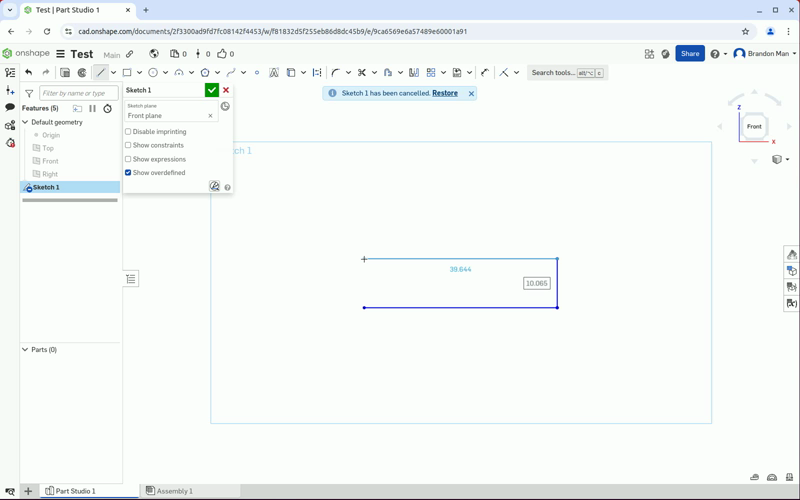
mouse_move(394, 258)
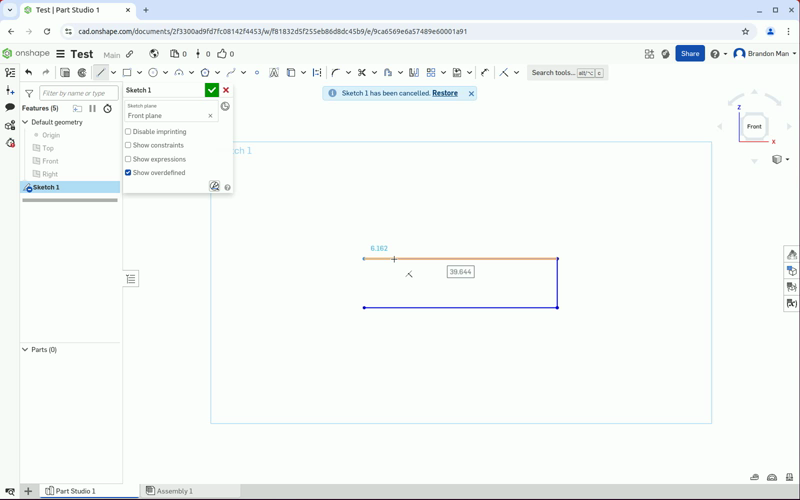
key_down(shift)
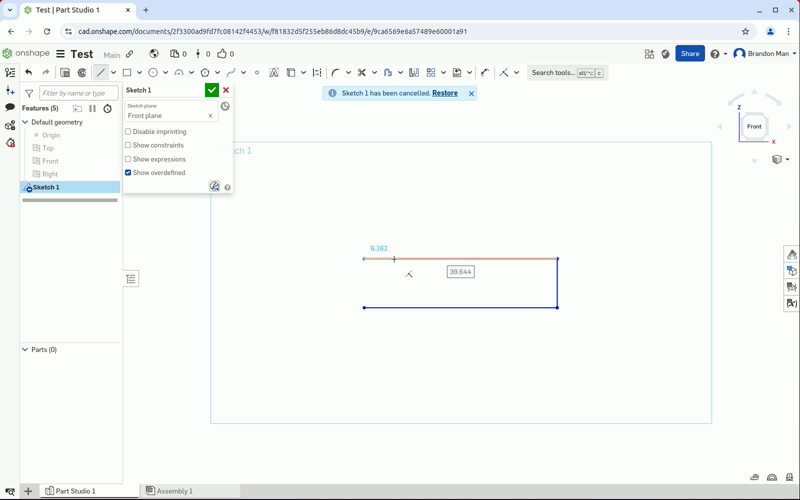
mouse_move(364, 307)
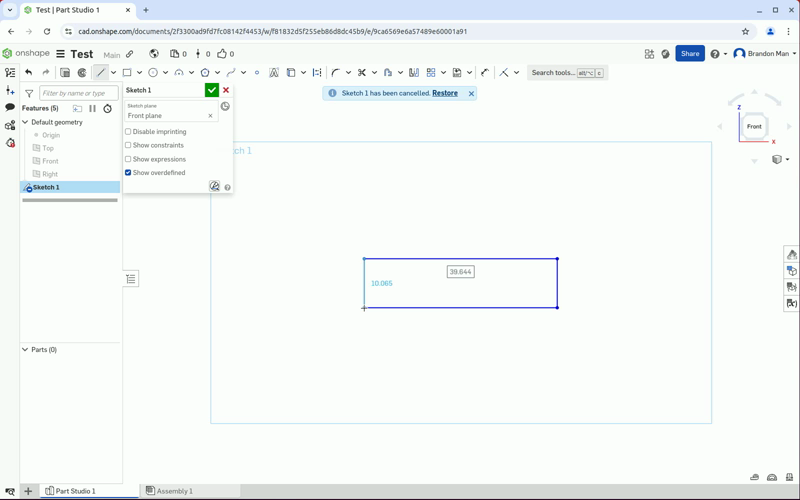
key_up(shift)
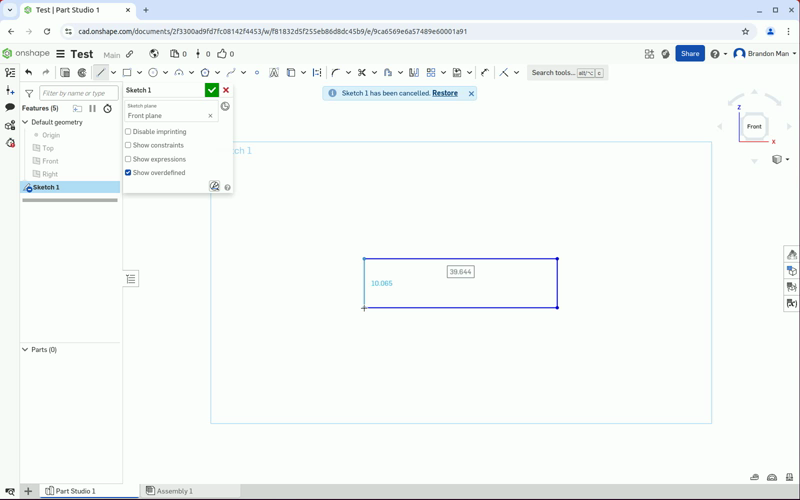
click(364, 307)
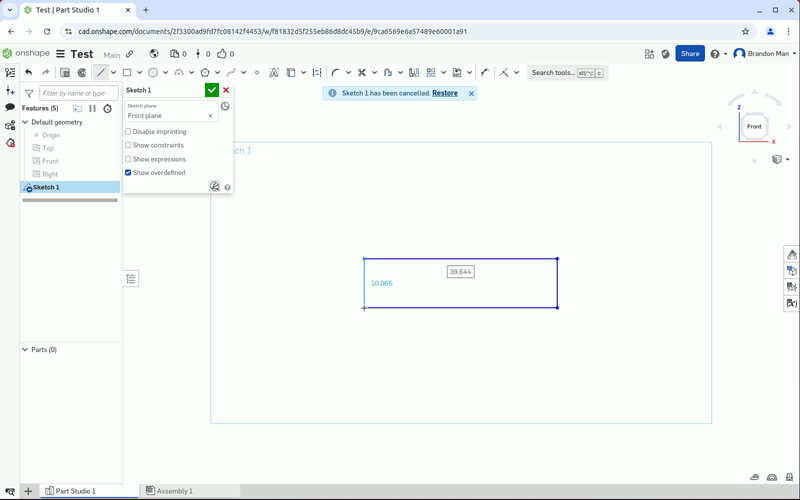
key(esc)
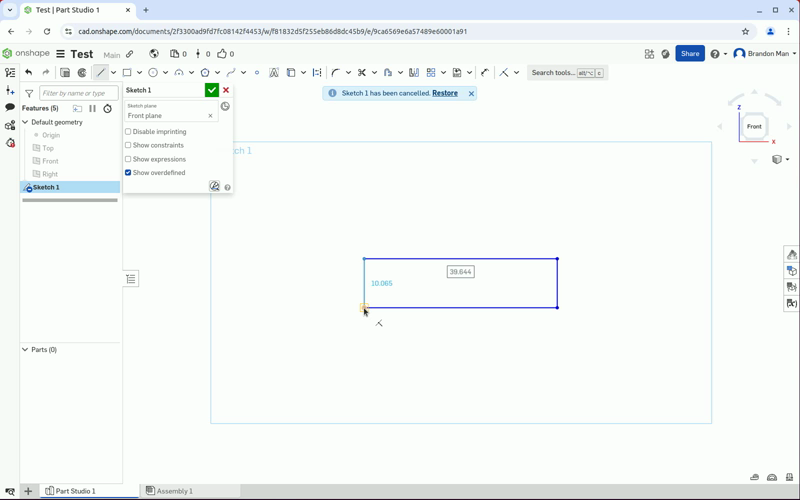
mouse_move(497, 280)
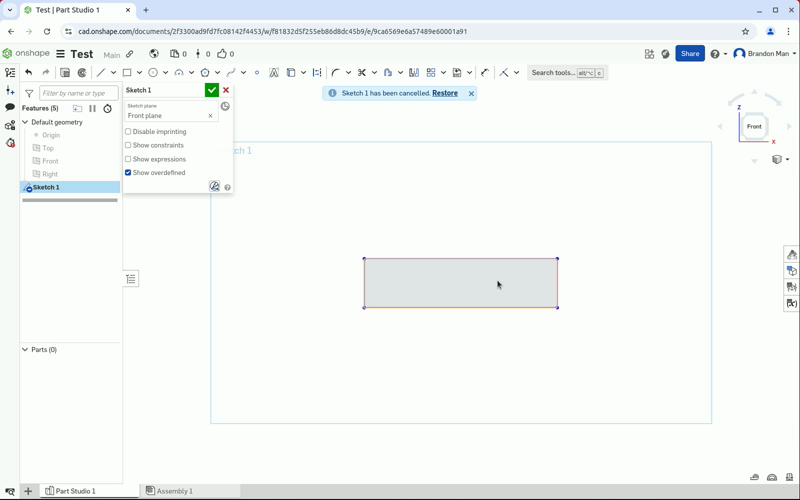
click(497, 280)
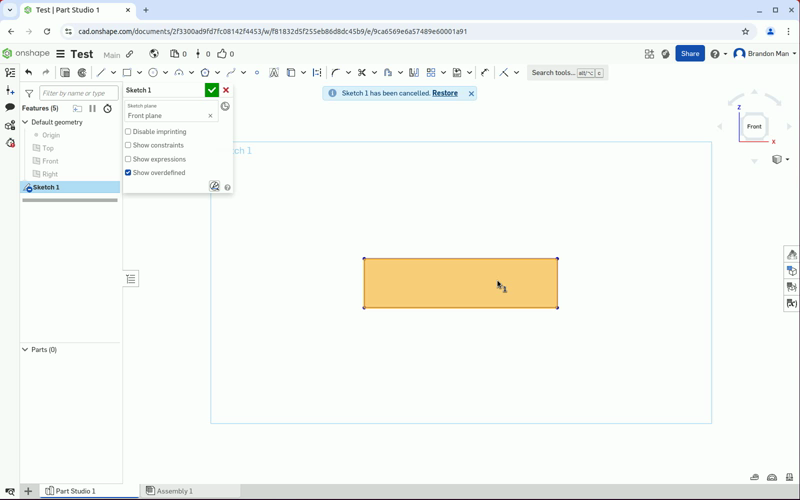
mouse_move(73, 352)
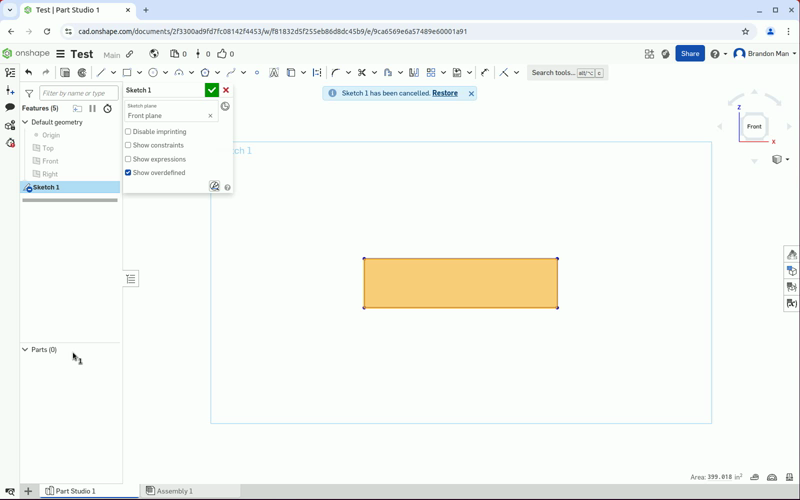
key(shift+y)
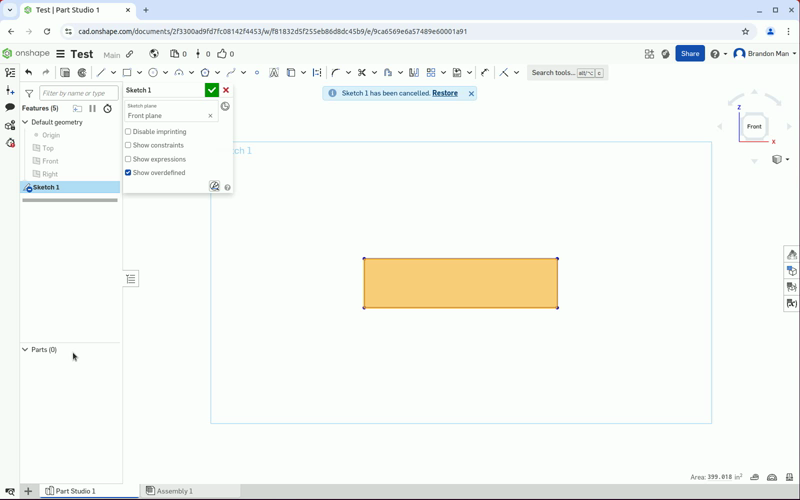
key(shift+e)
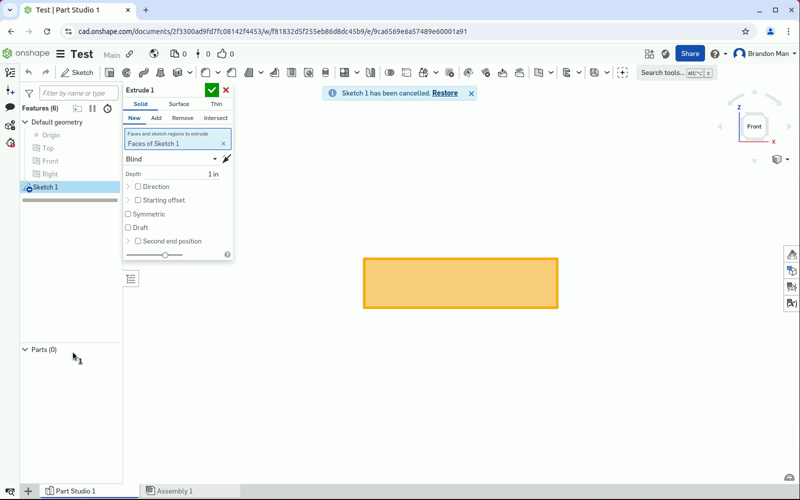
mouse_move(143, 106)
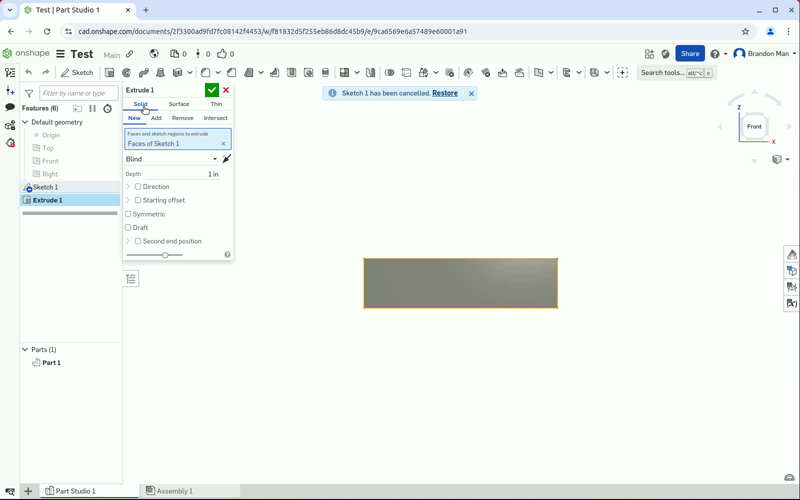
click(143, 106)
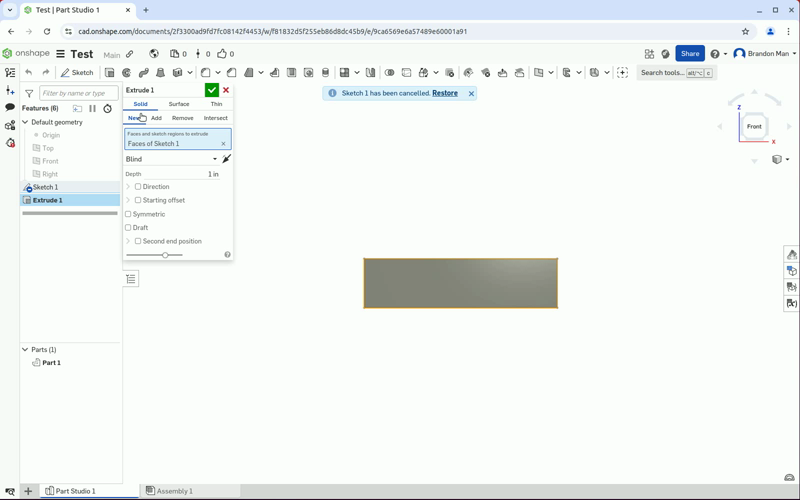
mouse_move(137, 120)
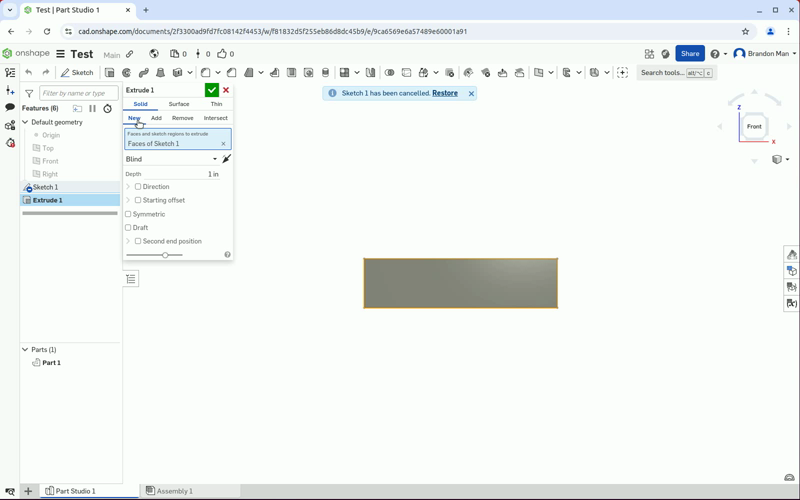
click(137, 120)
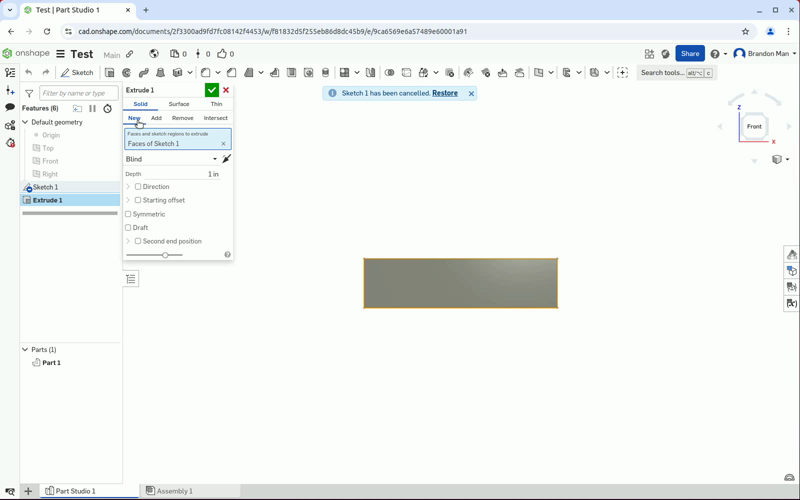
key(tab, 4)
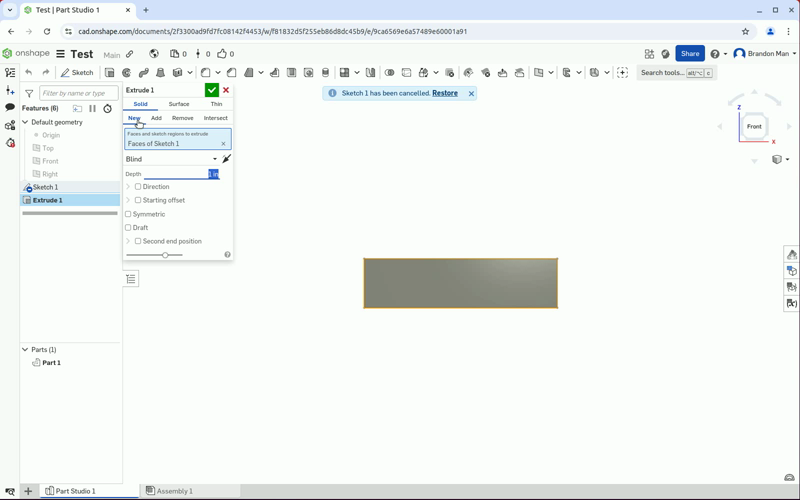
text(23.108)
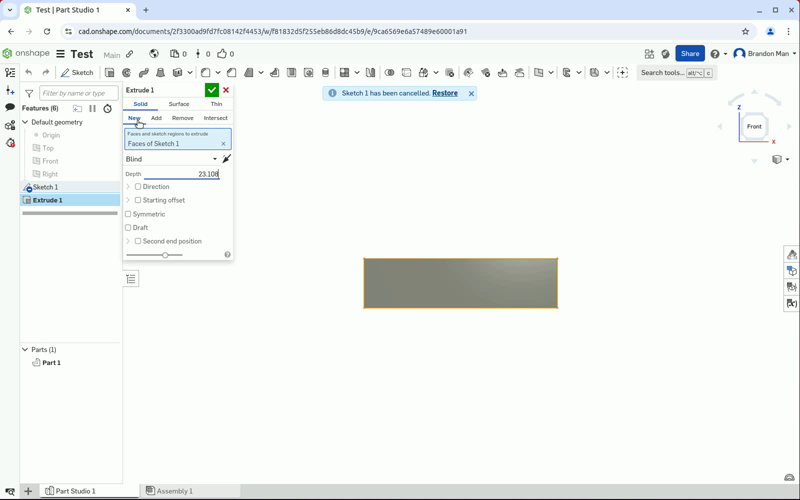
key(enter)
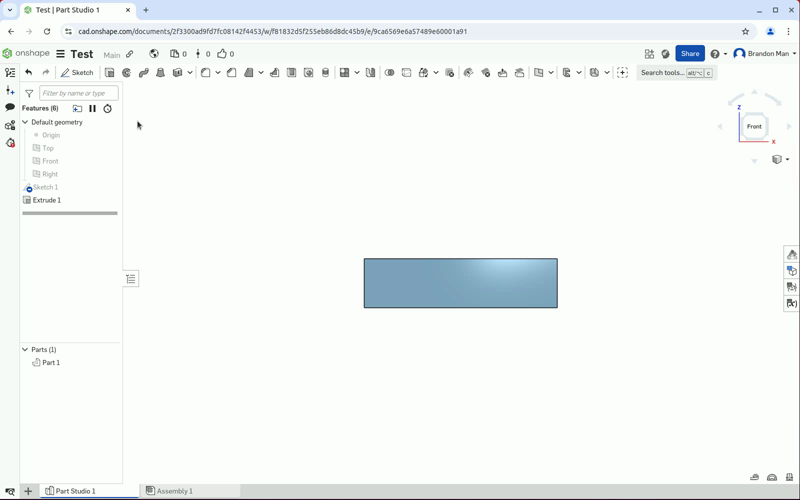
key(shift+h)
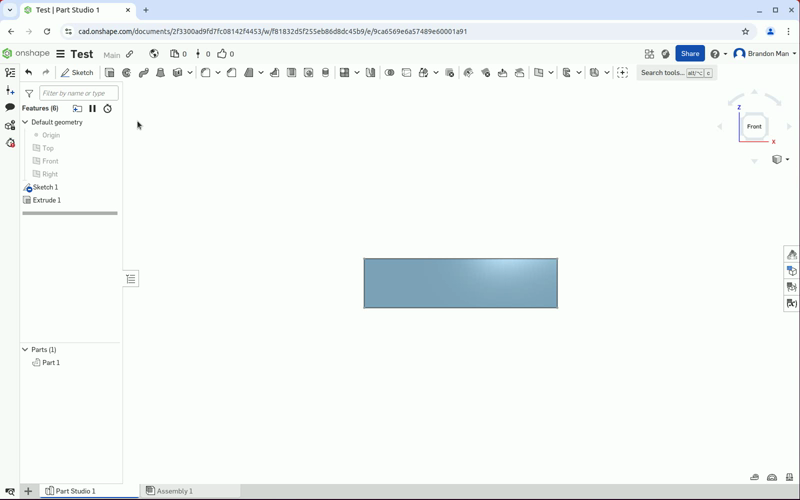
key(shift+h)
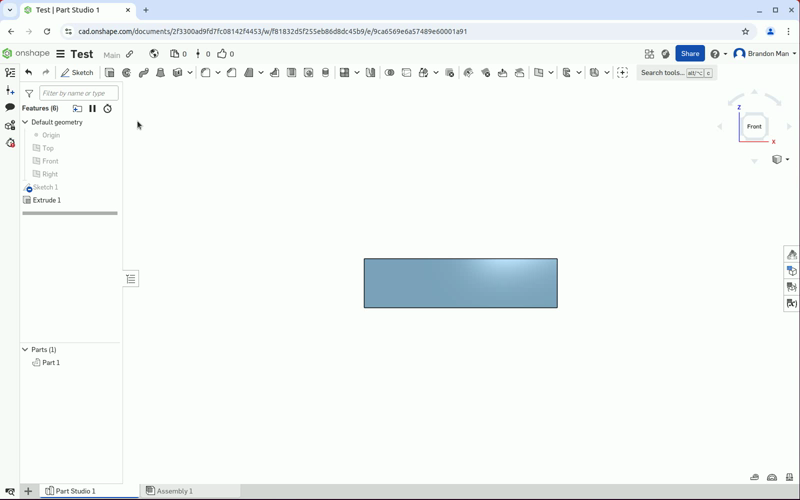
mouse_move(73, 189)
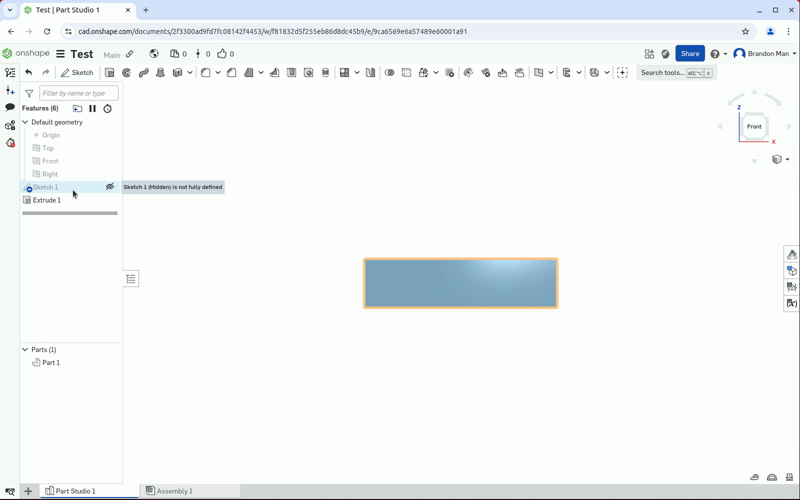
click(73, 189)
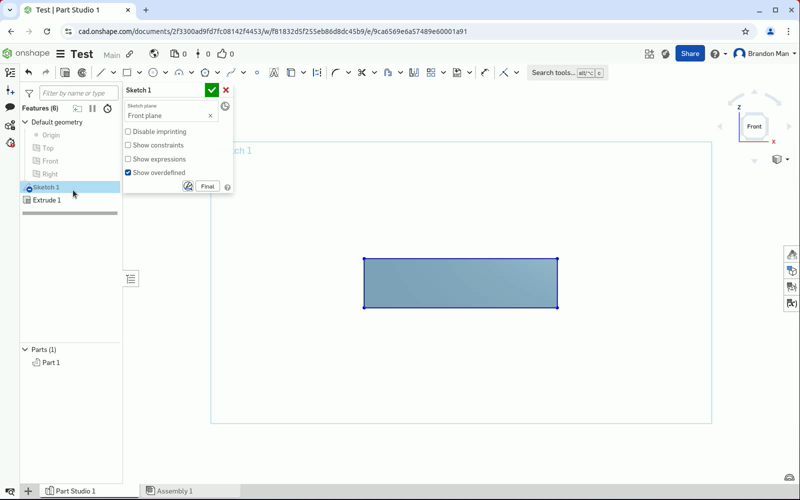
mouse_move(229, 92)
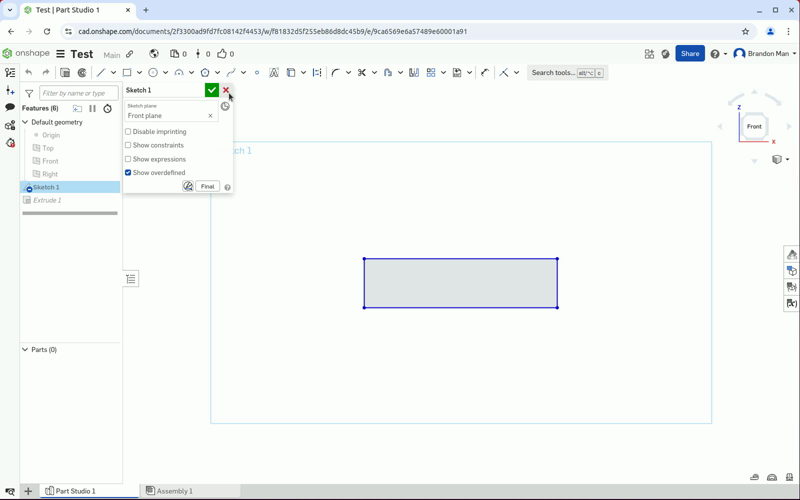
click(229, 92)
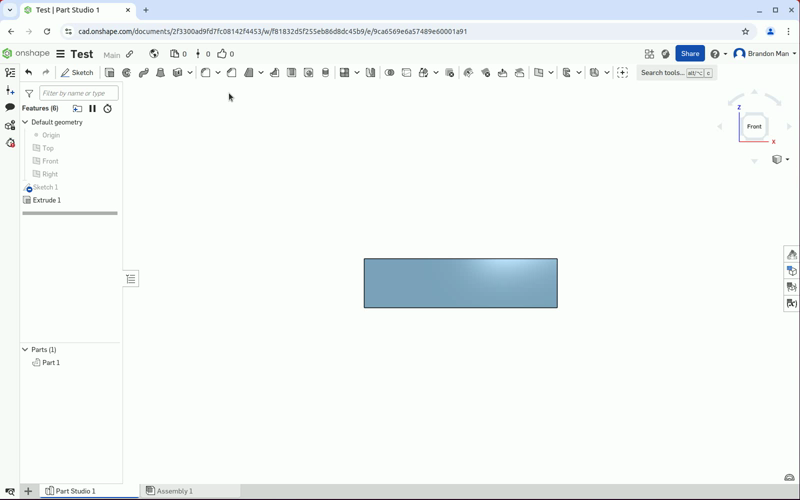
mouse_move(541, 75)
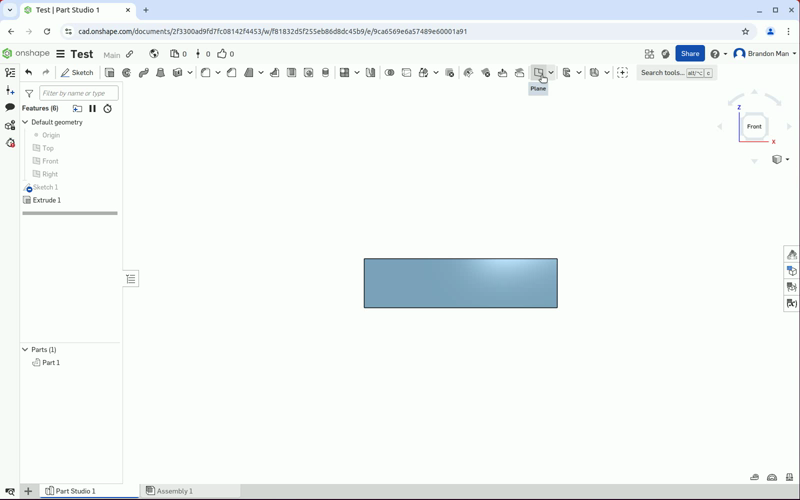
click(541, 75)
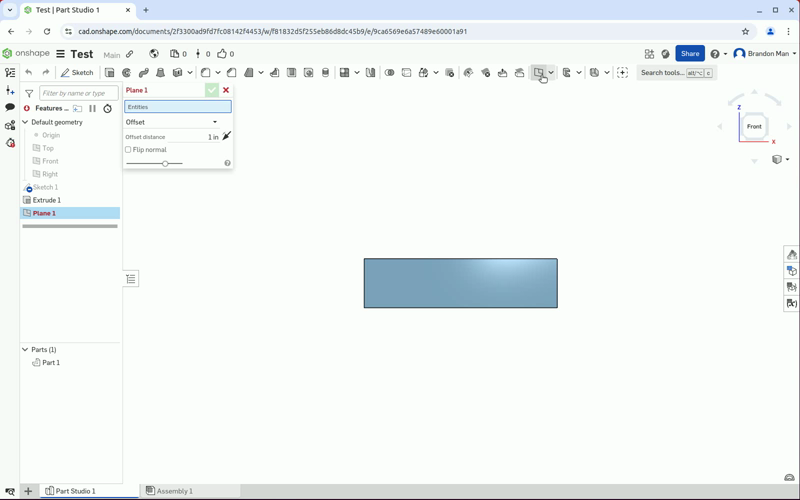
mouse_move(73, 163)
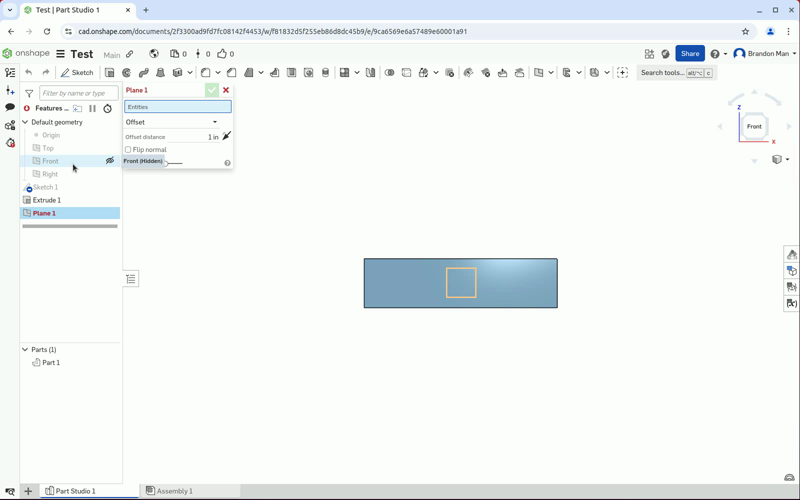
click(73, 163)
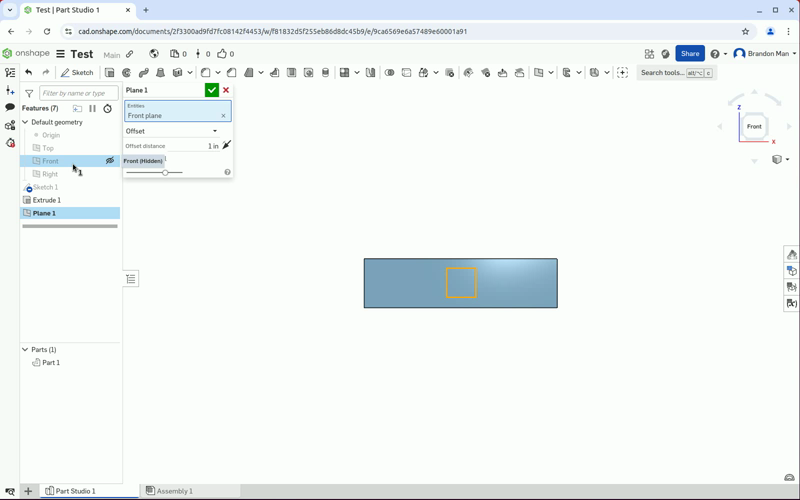
key(tab, 2)
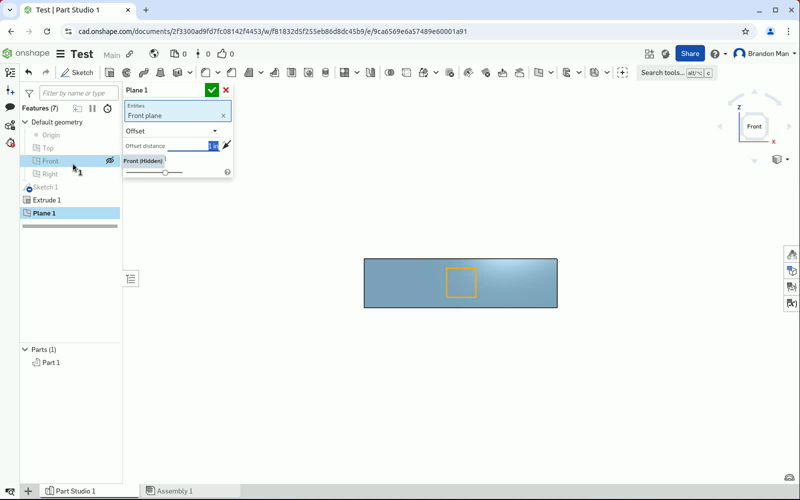
text(23.108)
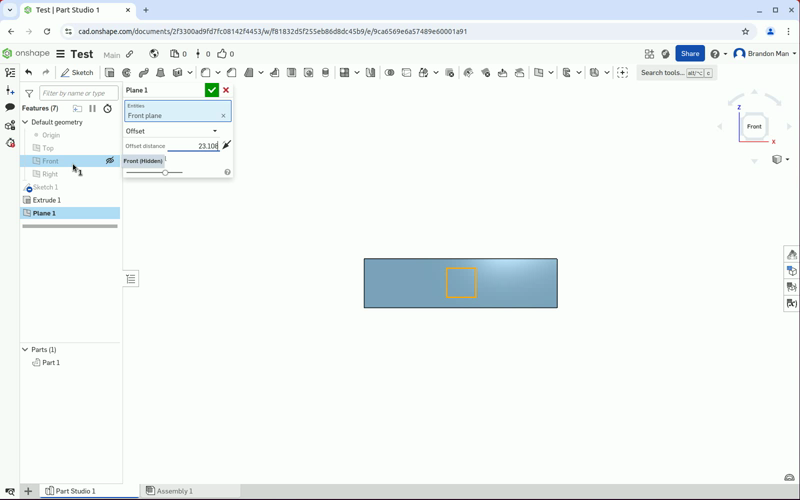
key(enter, 2)
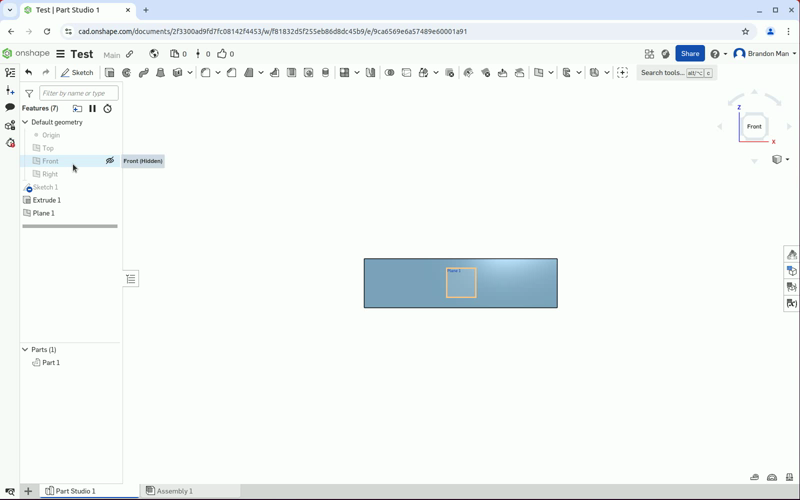
key(shift+s)
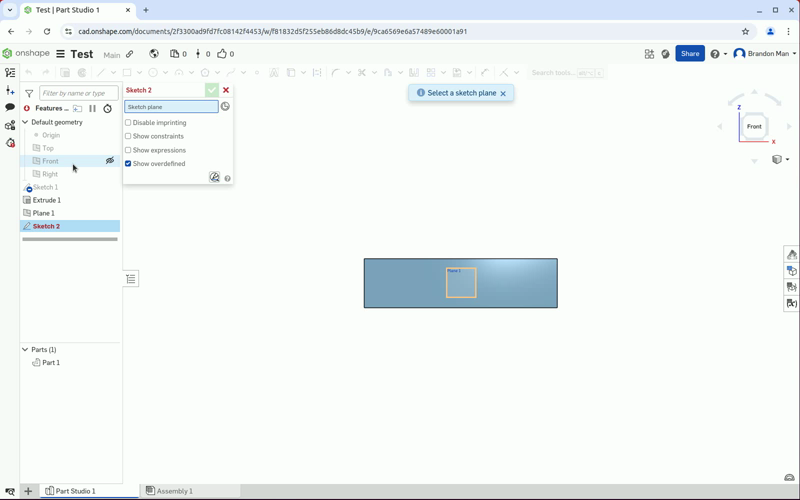
mouse_move(73, 215)
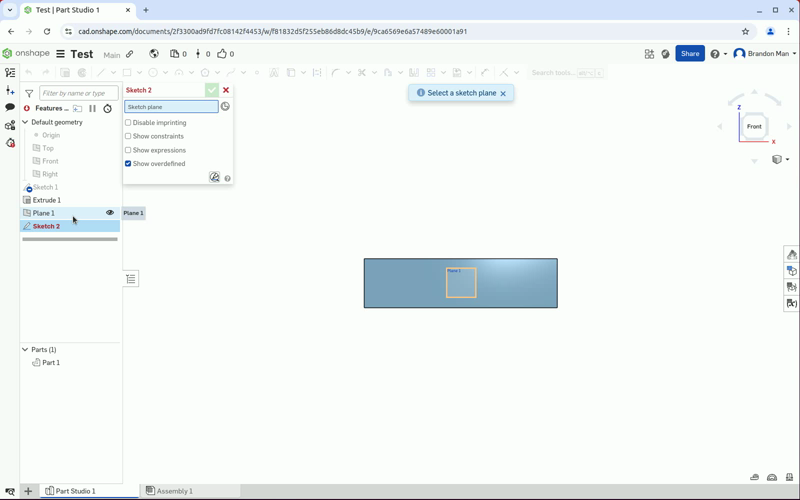
click(73, 215)
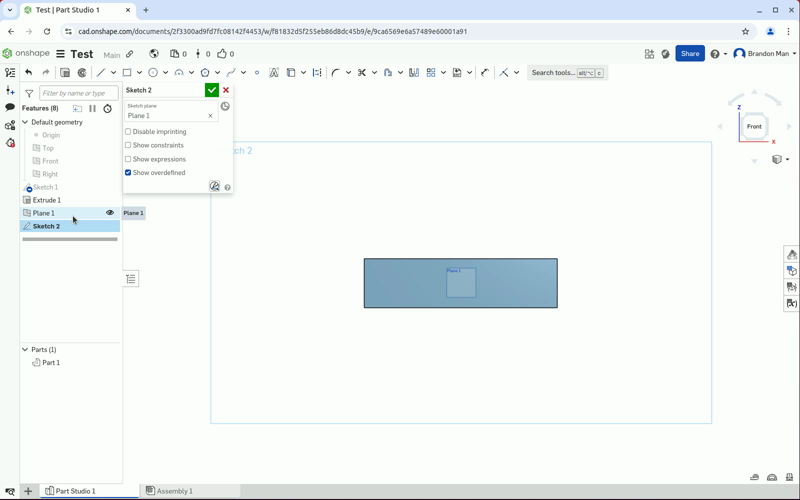
mouse_move(73, 352)
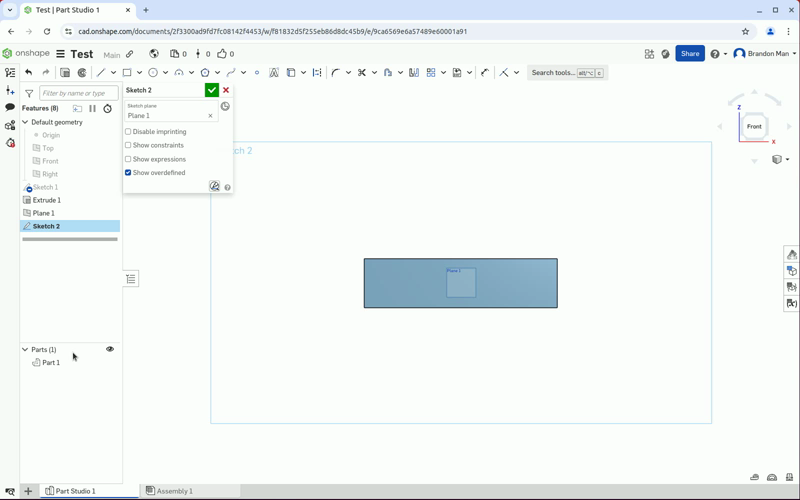
key(y)
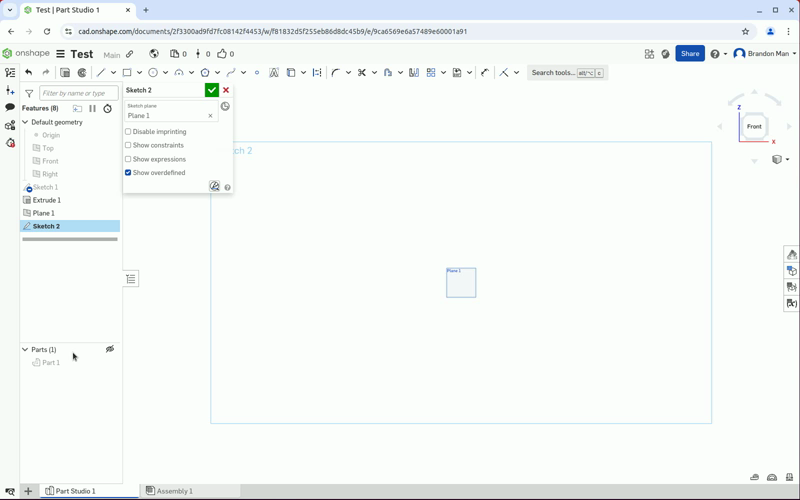
key(l)
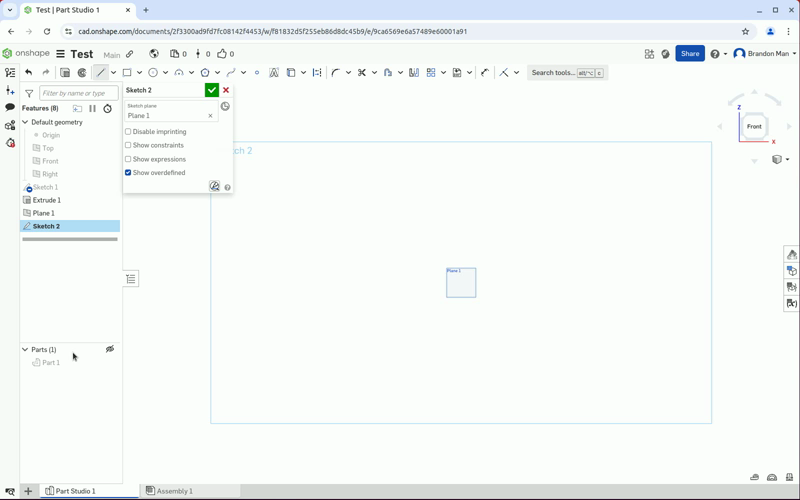
key_down(shift)
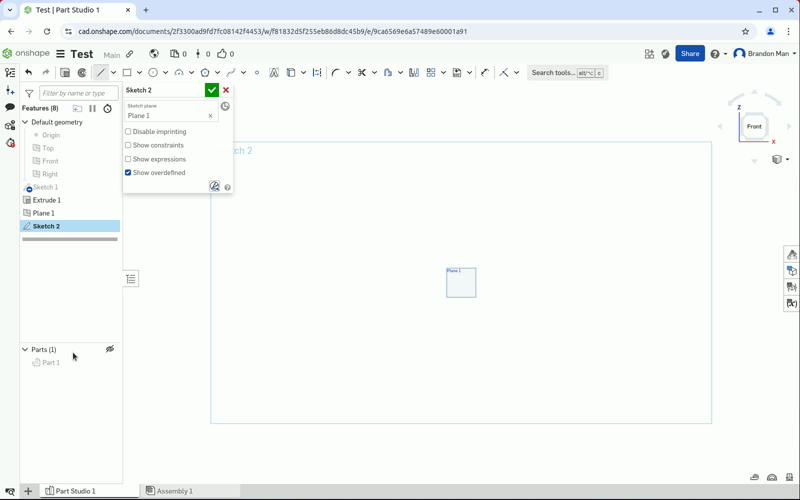
mouse_move(365, 306)
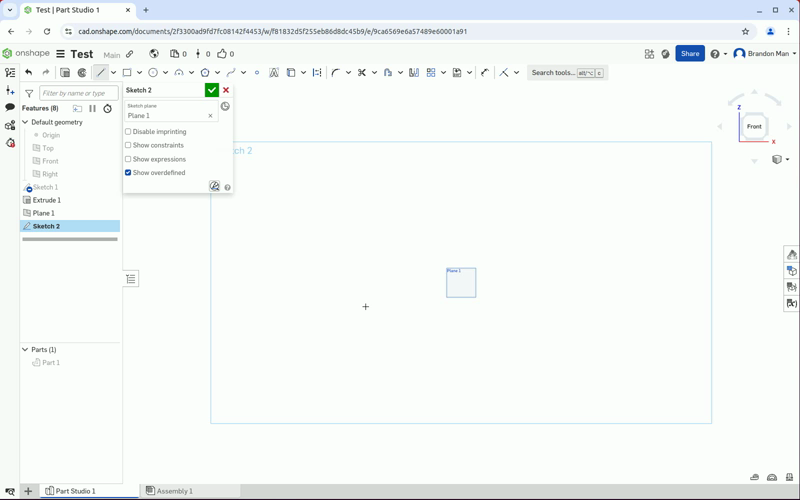
click(365, 306)
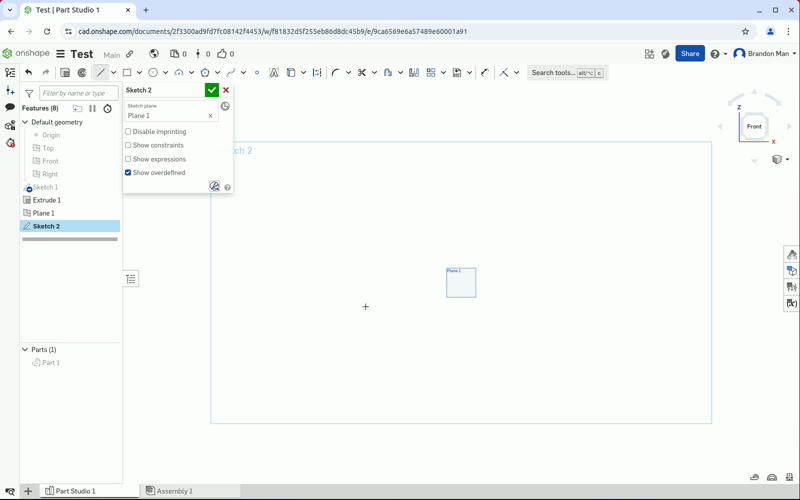
key_up(shift)
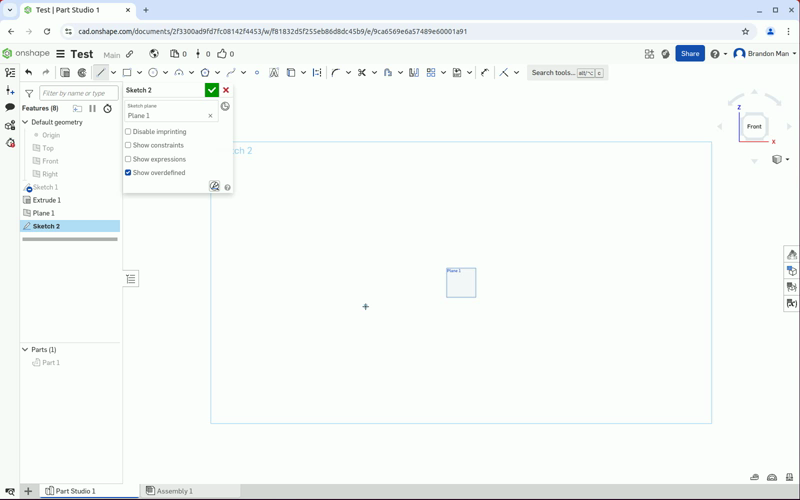
key_down(shift)
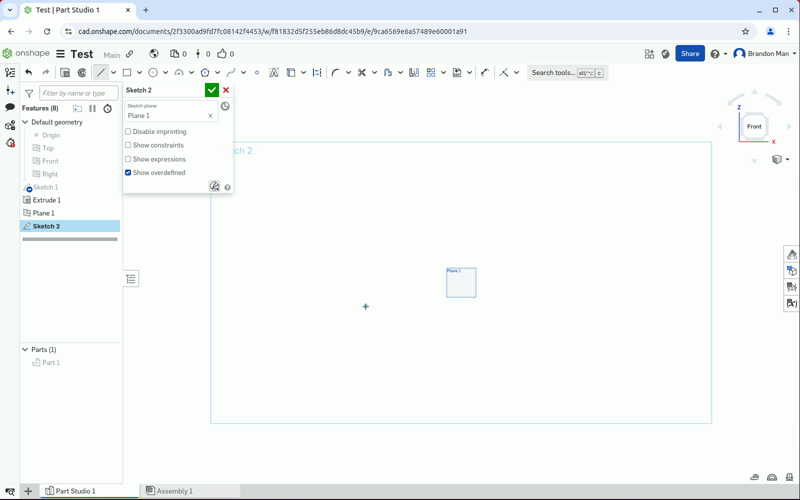
mouse_move(555, 306)
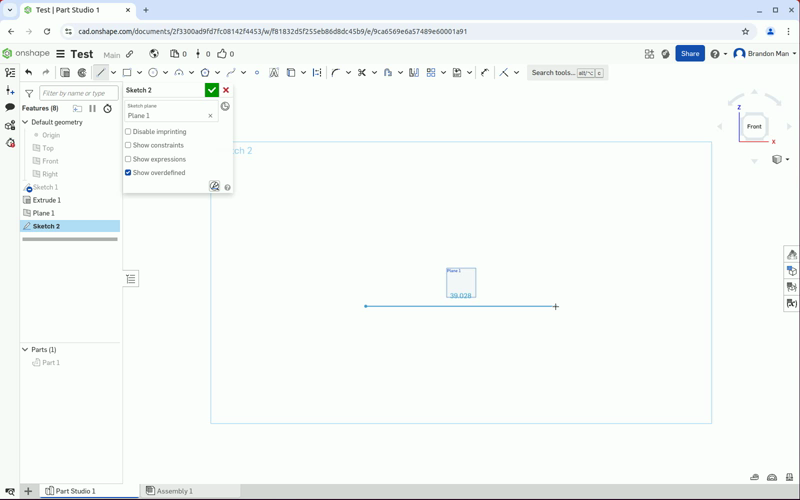
click(555, 306)
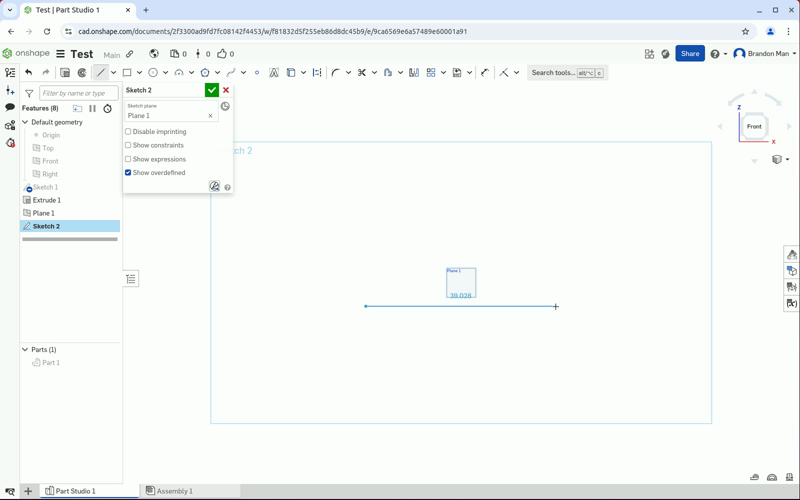
key_up(shift)
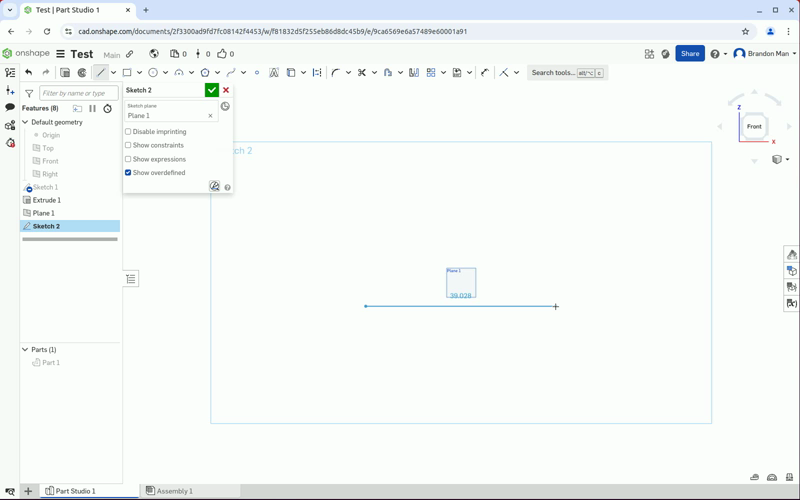
key_down(shift)
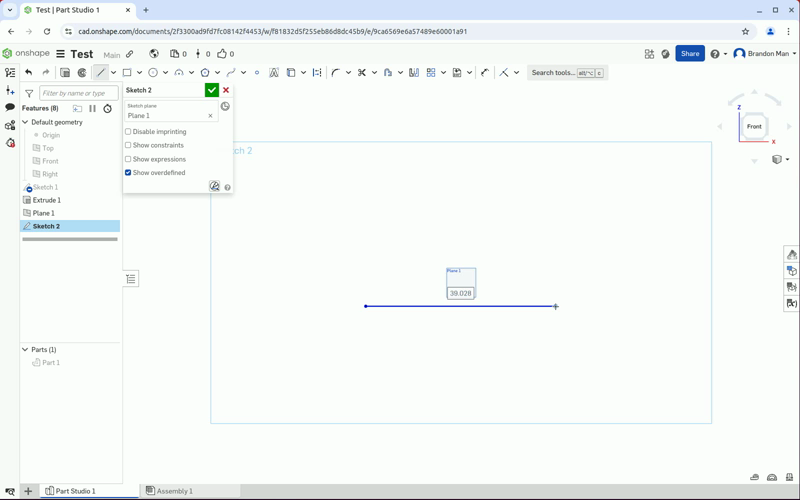
mouse_move(585, 306)
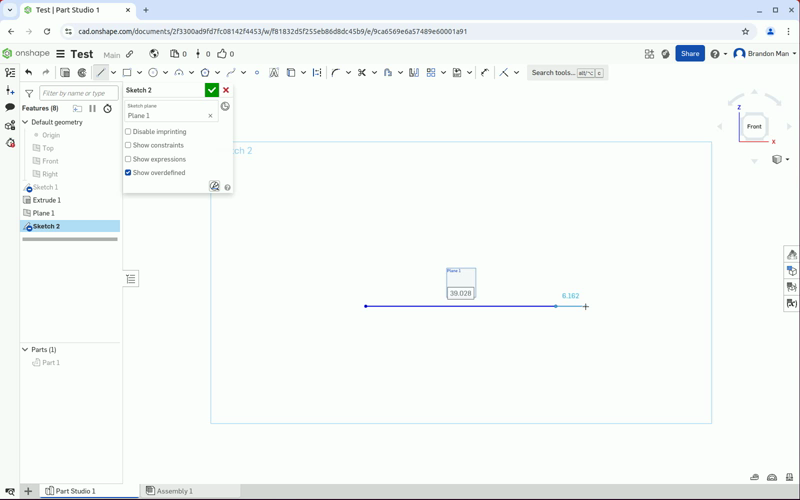
mouse_move(555, 260)
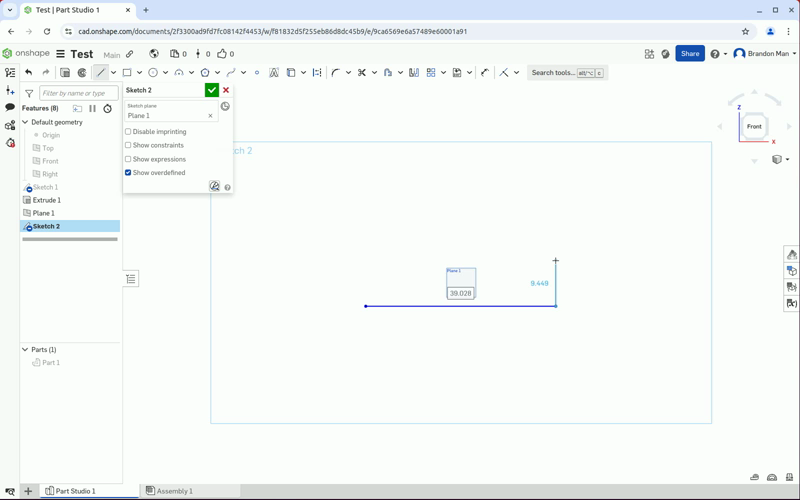
click(555, 260)
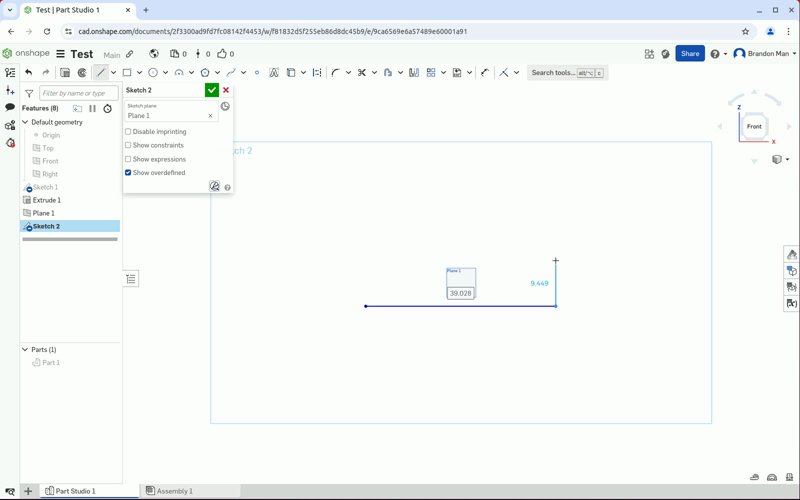
key_up(shift)
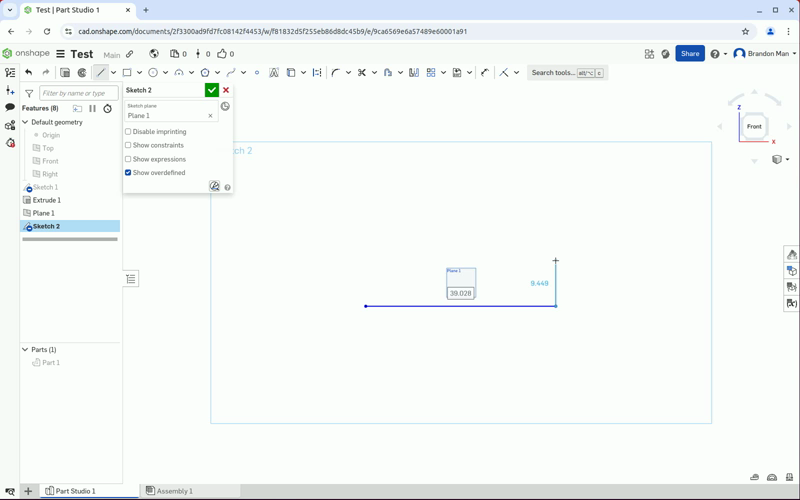
key_down(shift)
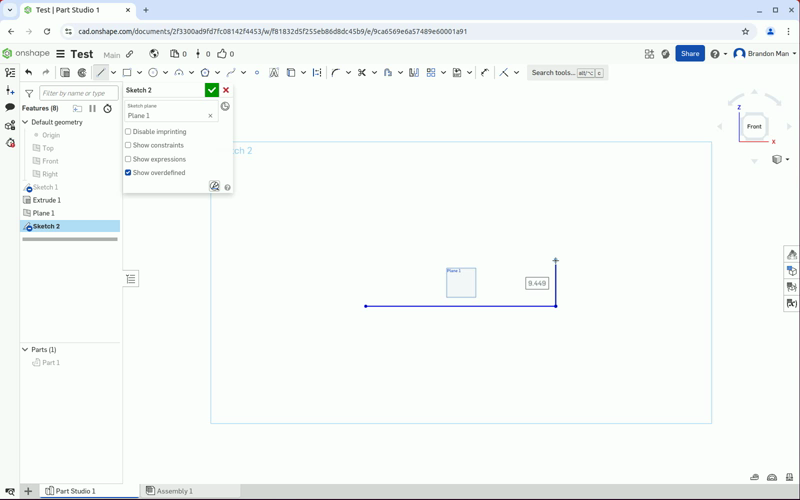
mouse_move(365, 260)
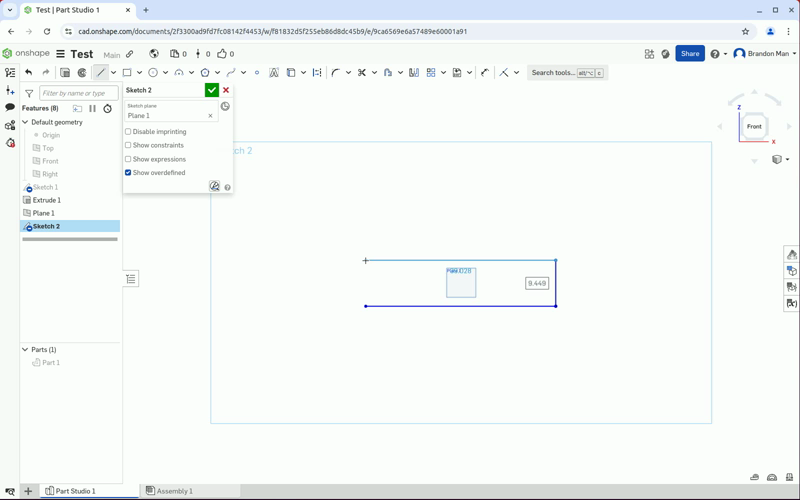
click(365, 260)
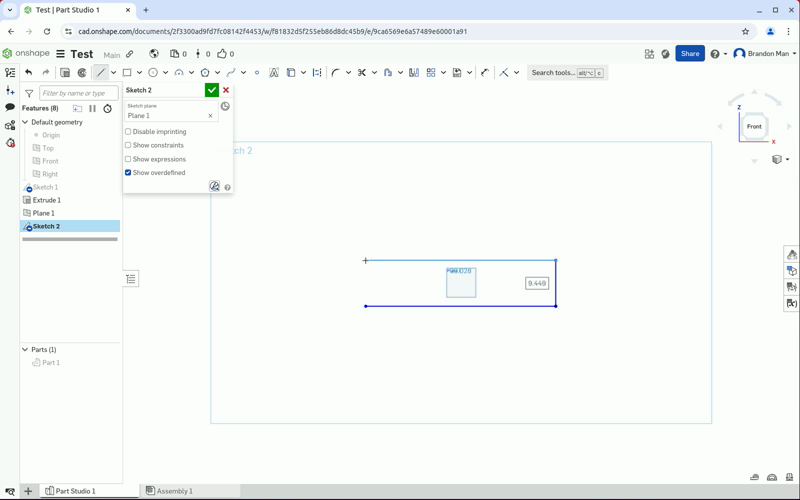
key_up(shift)
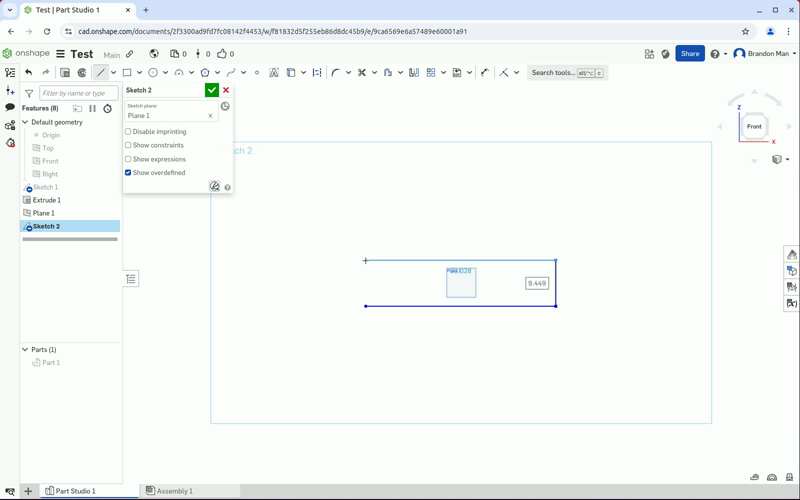
mouse_move(395, 260)
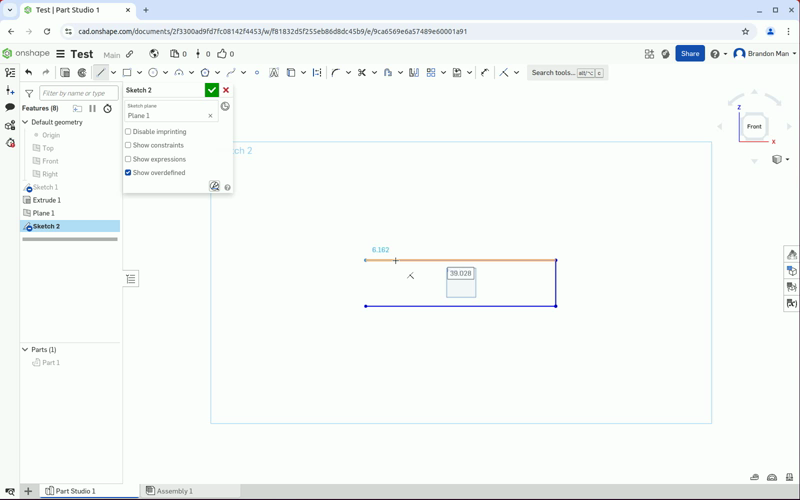
key_down(shift)
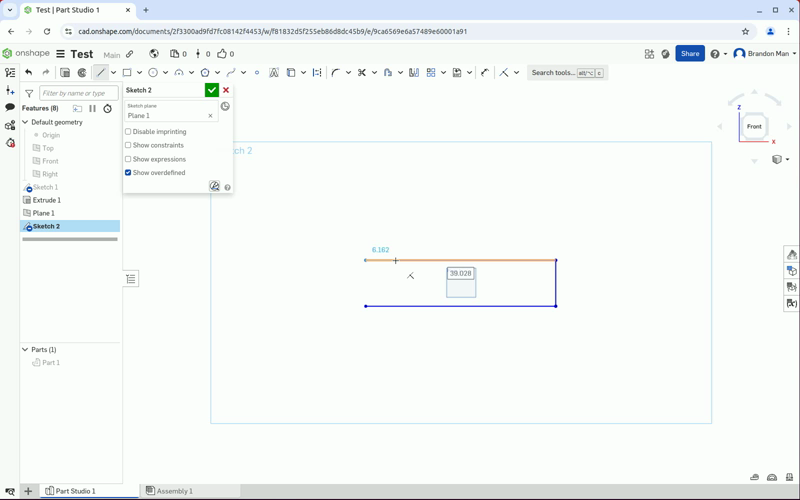
mouse_move(365, 306)
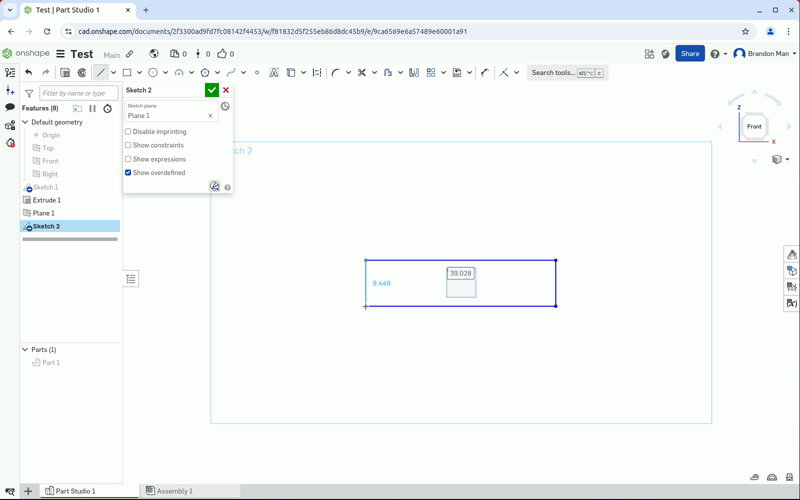
key_up(shift)
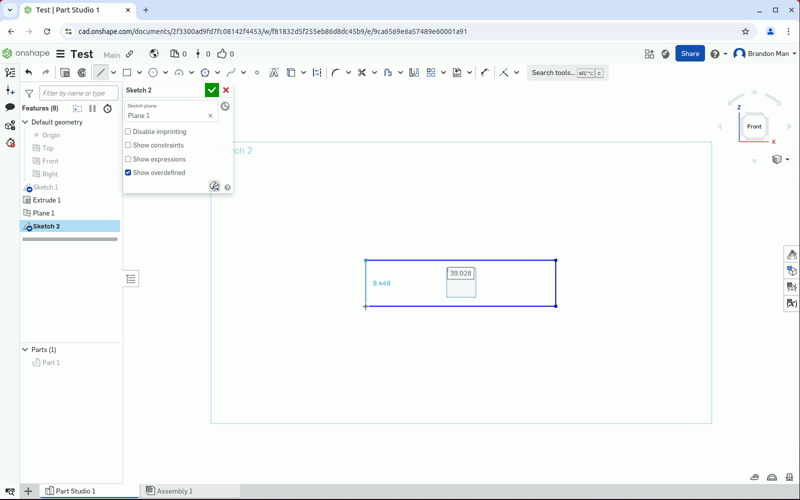
click(365, 306)
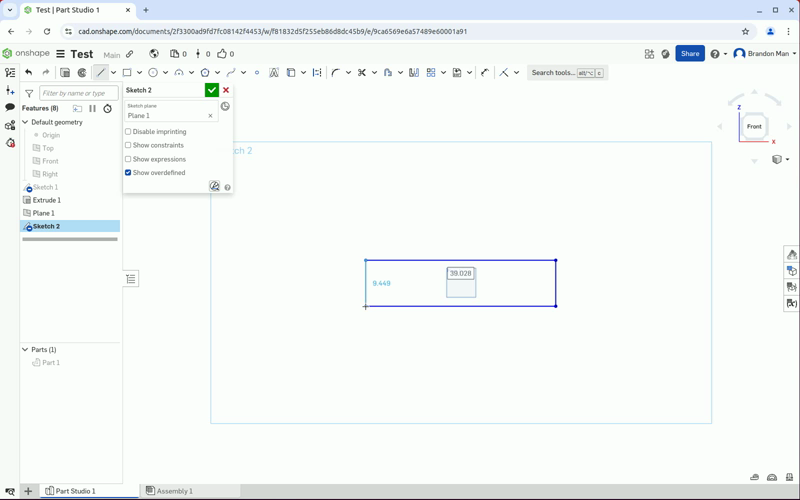
key(esc)
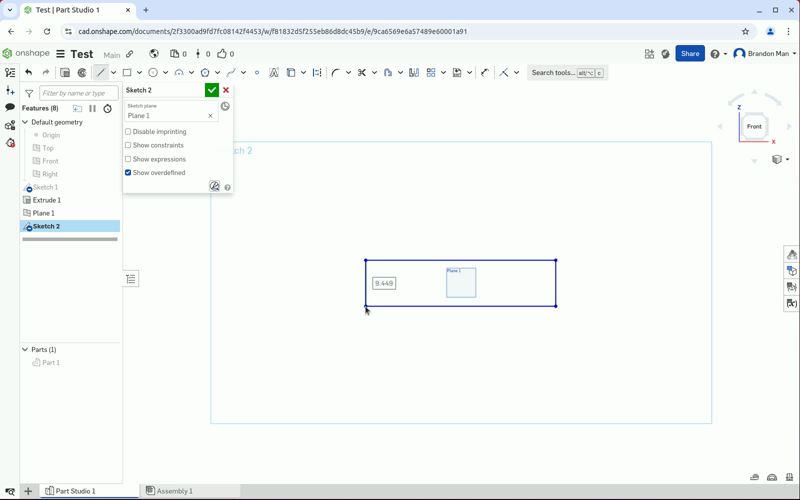
mouse_move(532, 272)
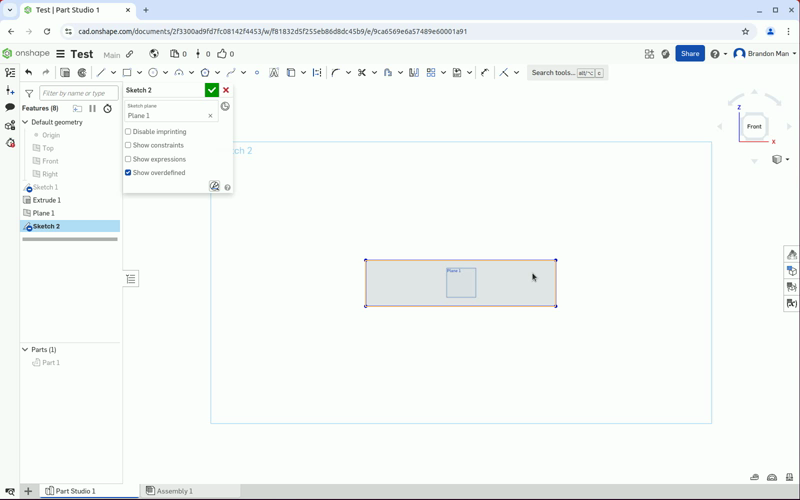
click(532, 272)
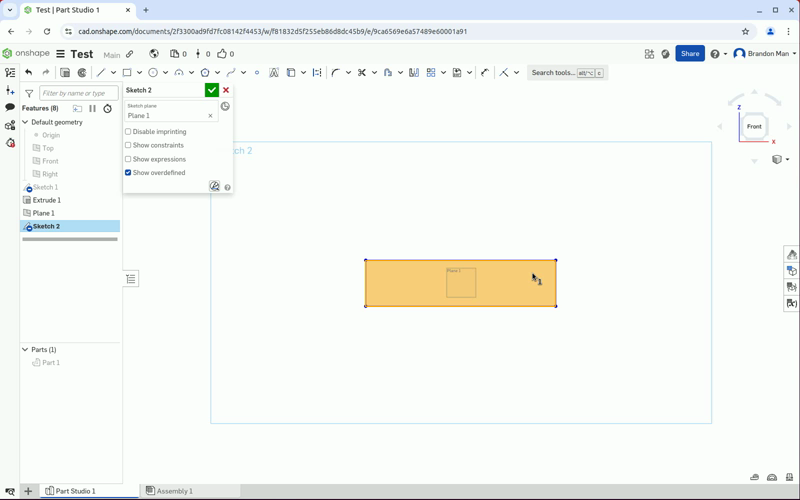
mouse_move(73, 352)
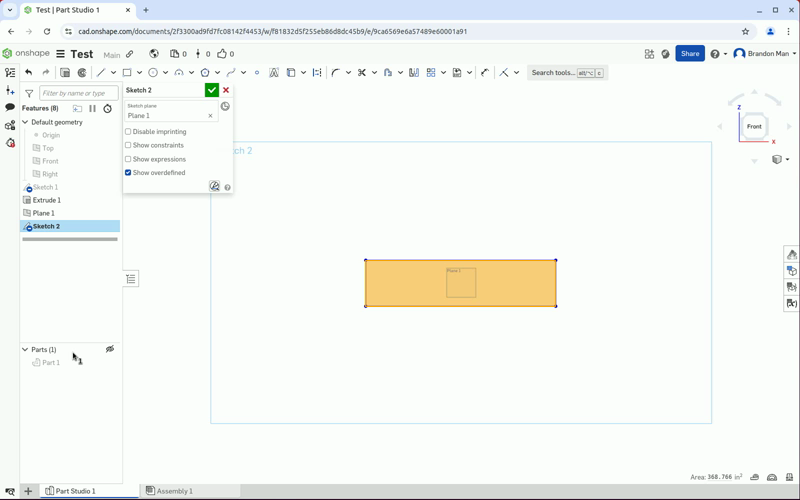
key(shift+y)
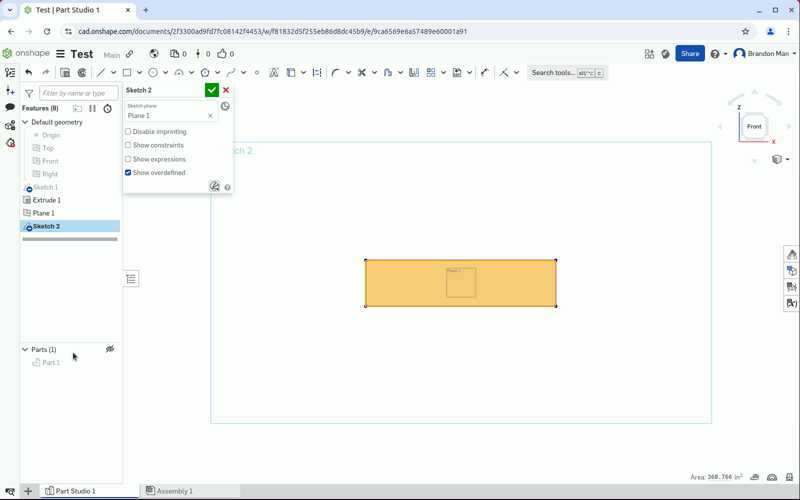
key(shift+e)
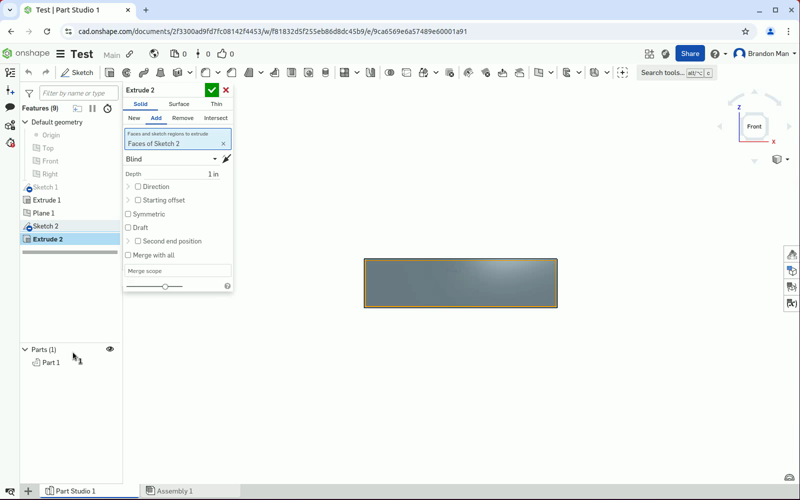
mouse_move(143, 106)
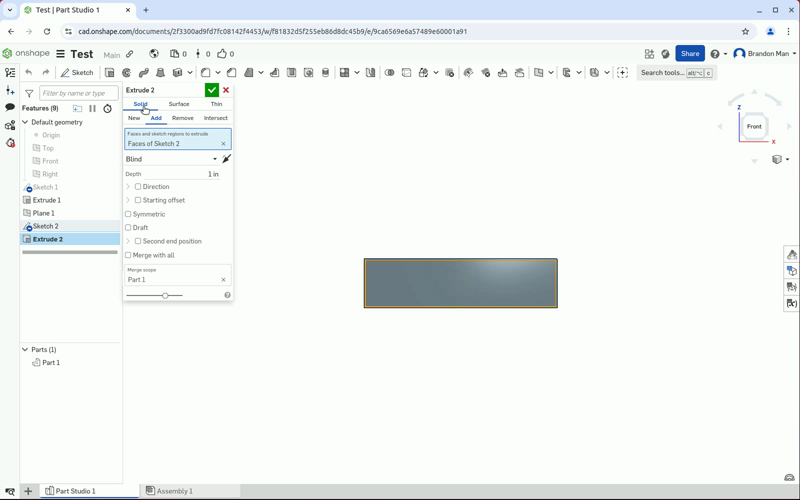
click(143, 106)
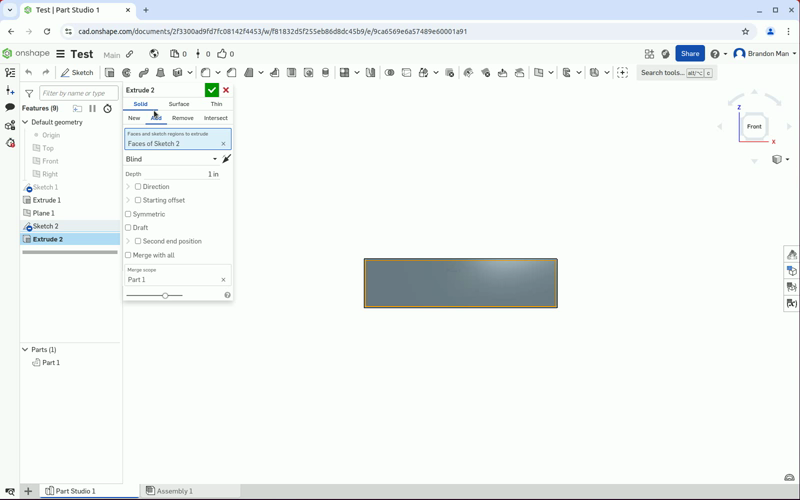
mouse_move(186, 120)
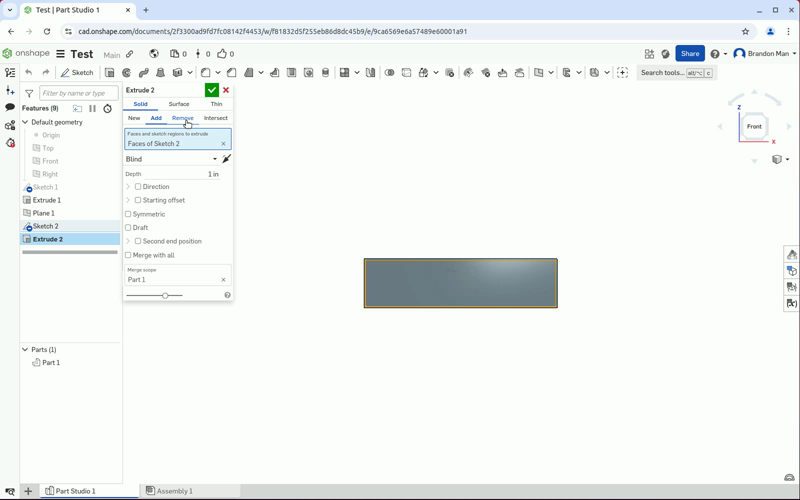
click(186, 120)
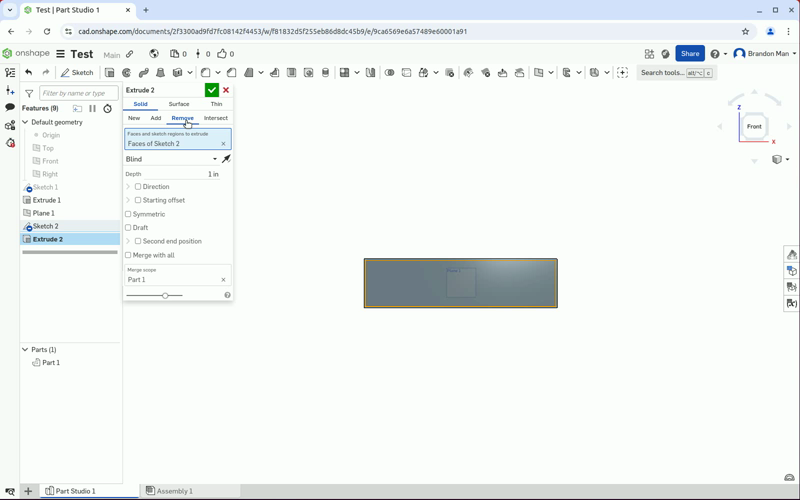
key(tab, 4)
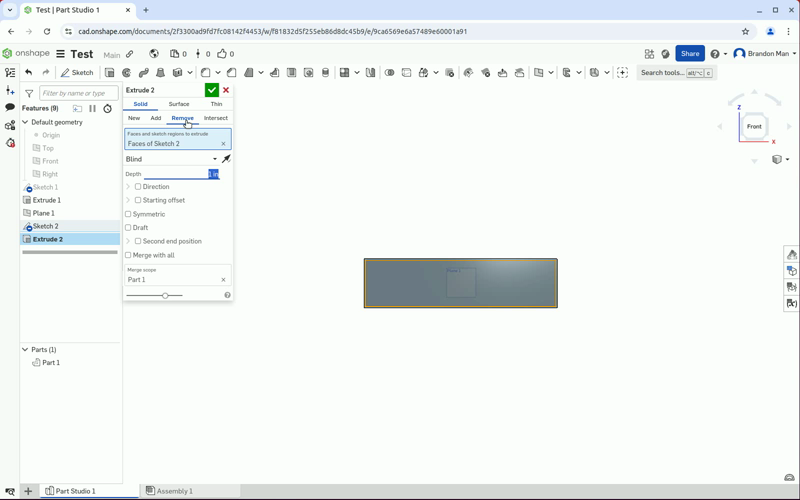
text(22.868)
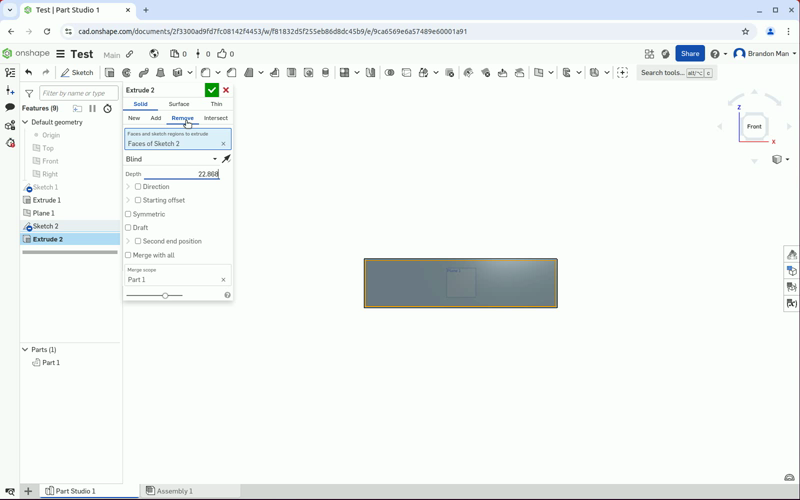
key(tab, 6)
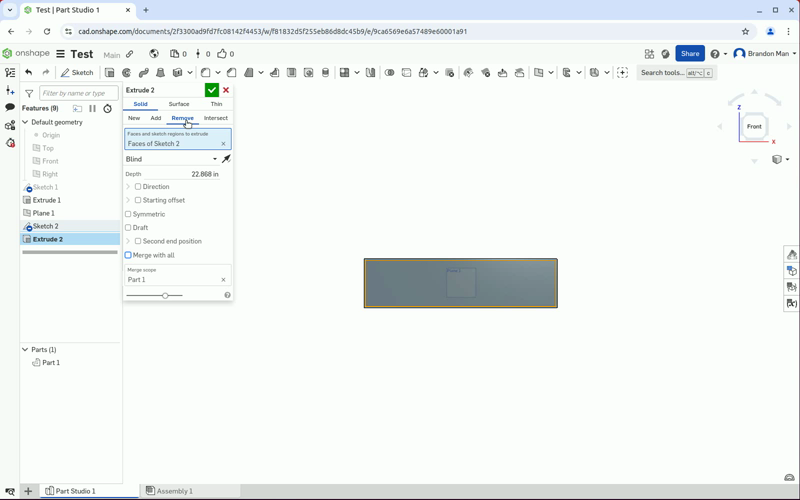
key(space)
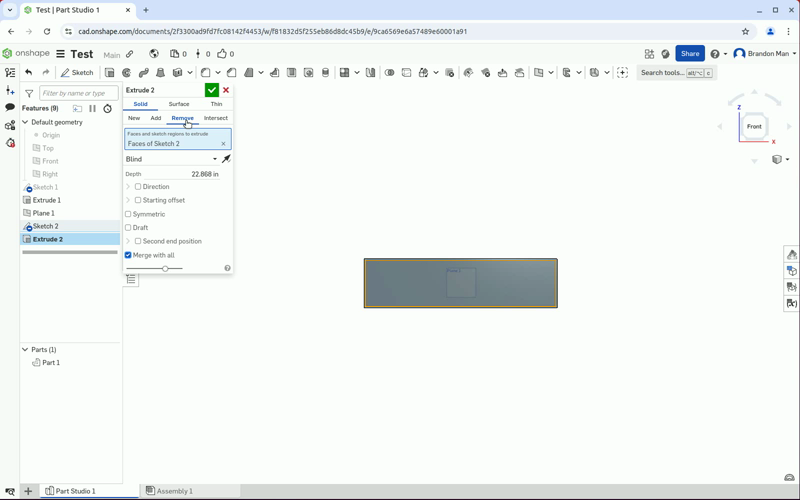
key(enter)
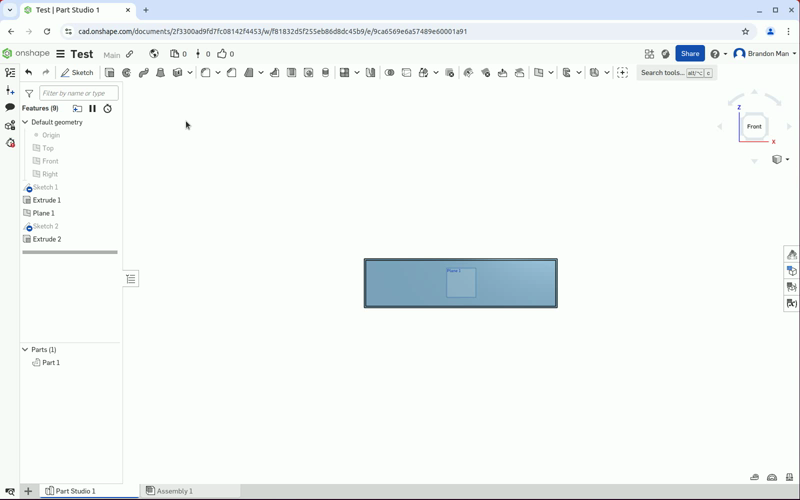
key(shift+h)
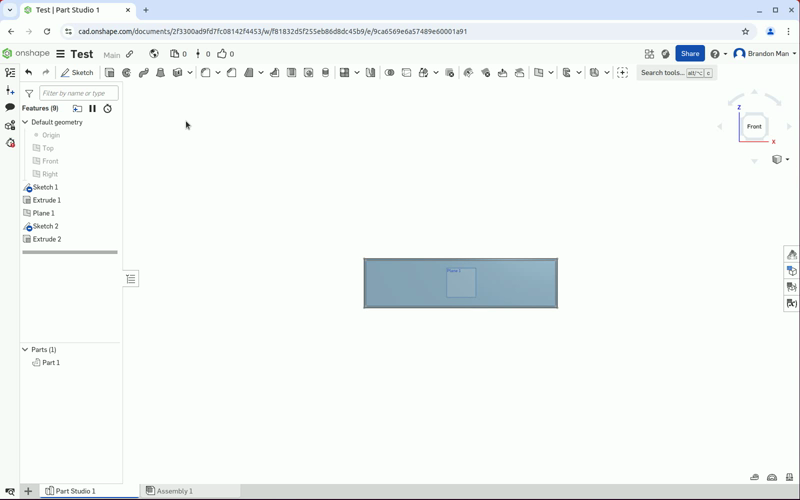
key(shift+h)
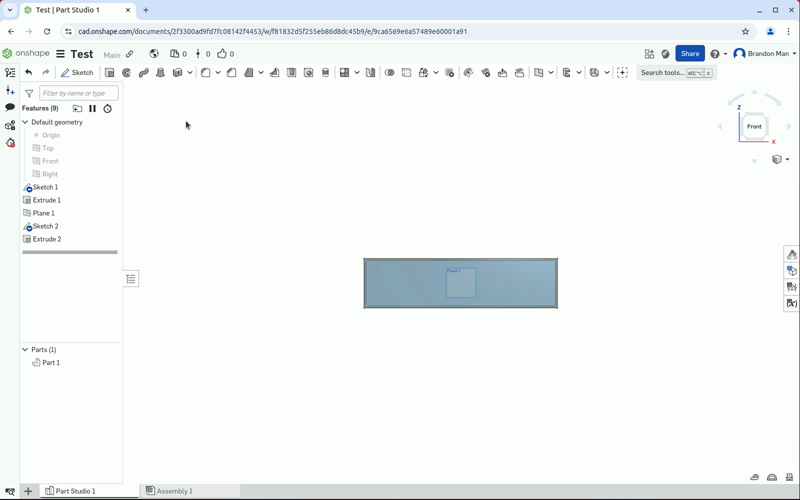
key(shift+7)
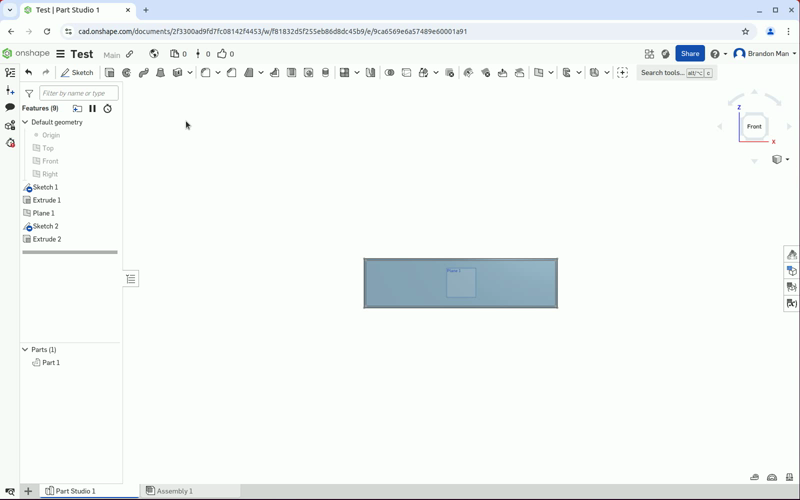
key(left, 2)
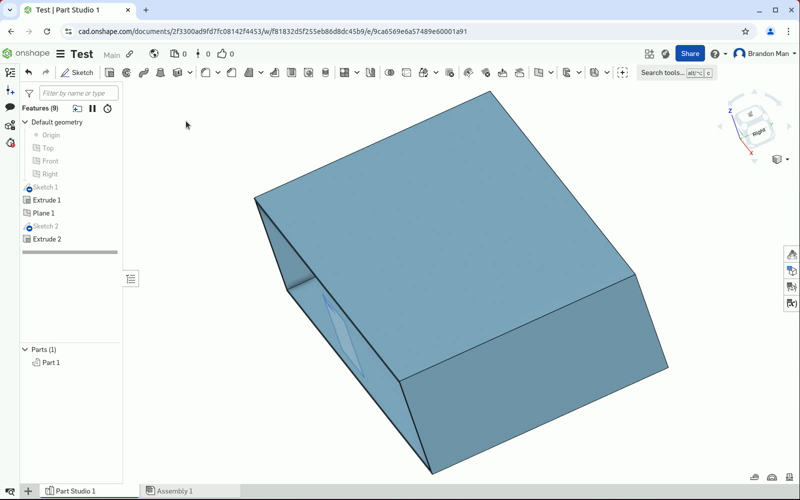
key(down, 2)
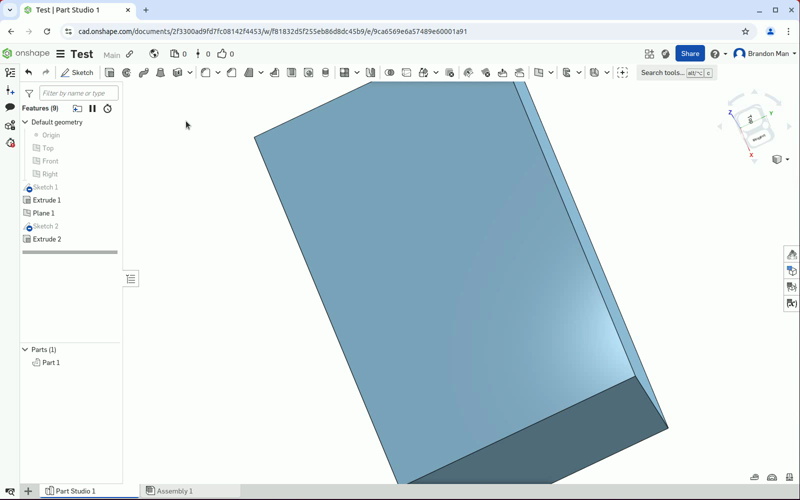
key(up, 2)
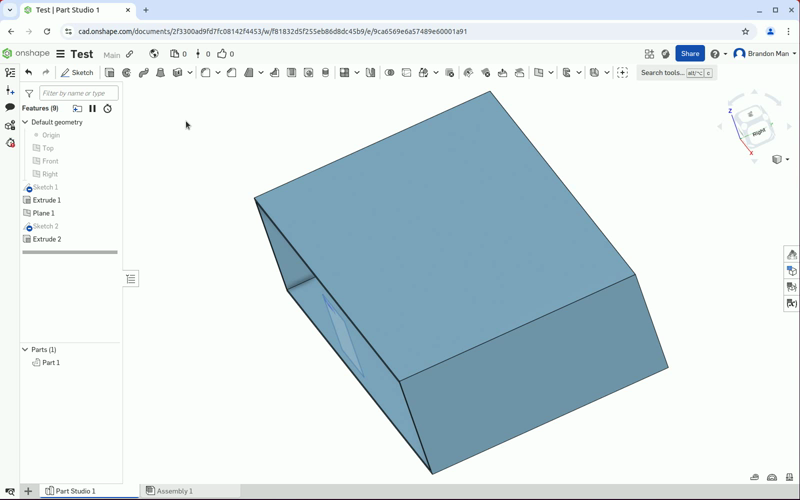
key(right, 2)
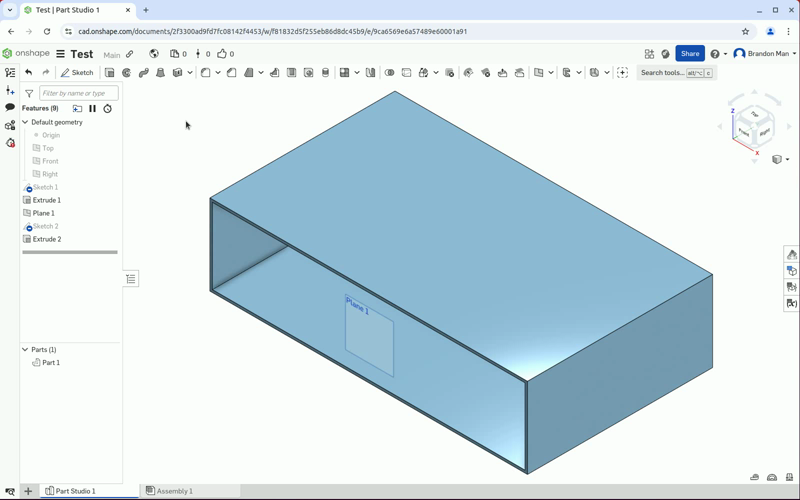
mouse_move(73, 189)
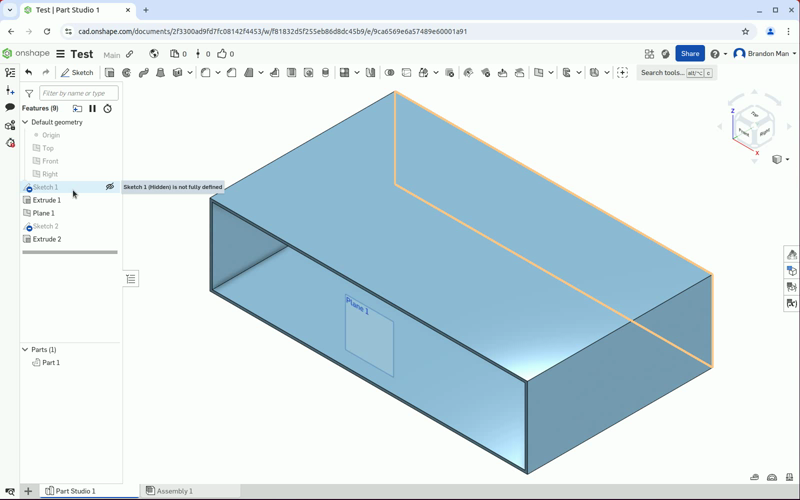
click(73, 189)